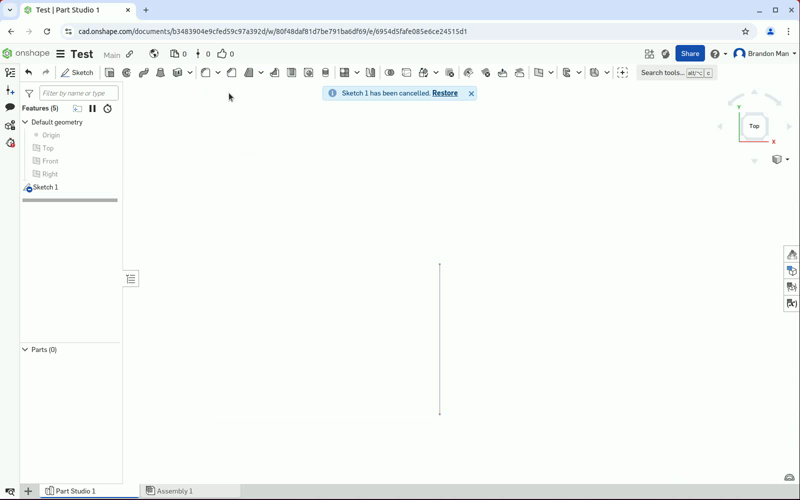
key(shift+h)
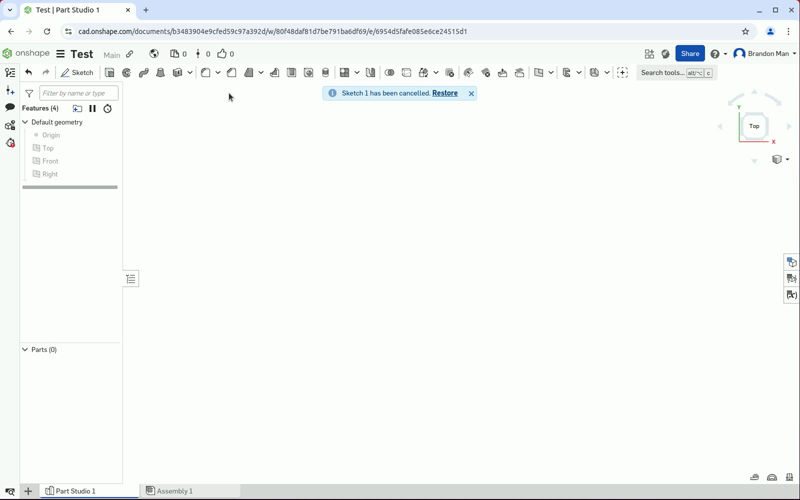
mouse_move(73, 352)
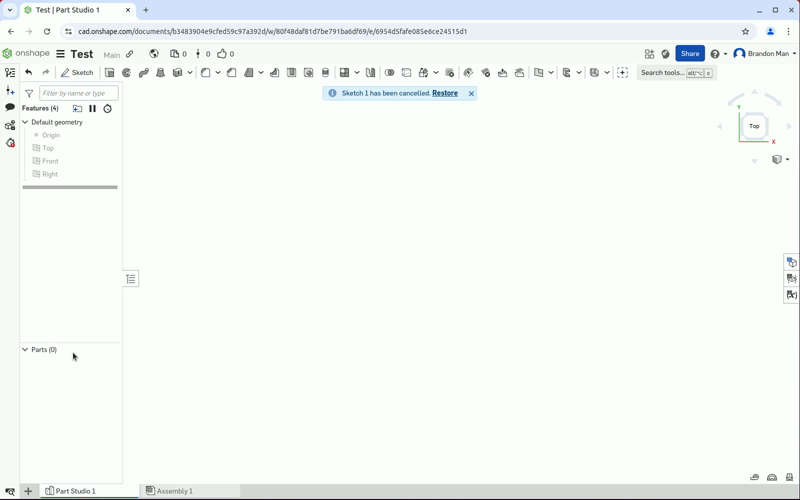
key(y)
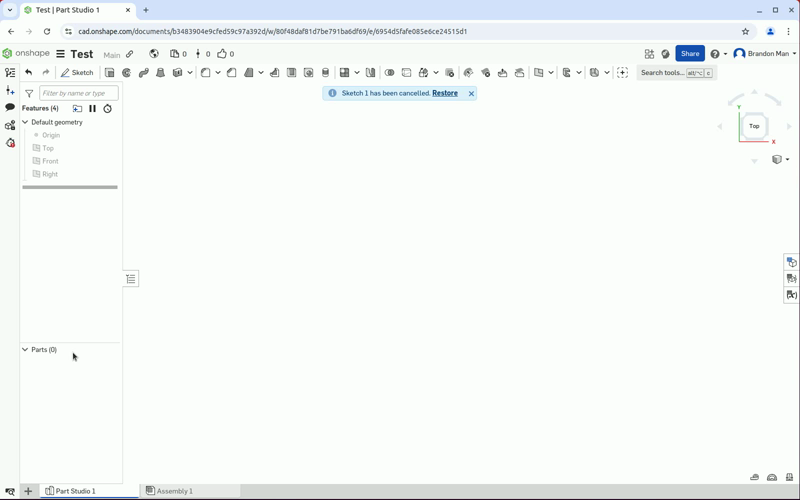
key(shift+p)
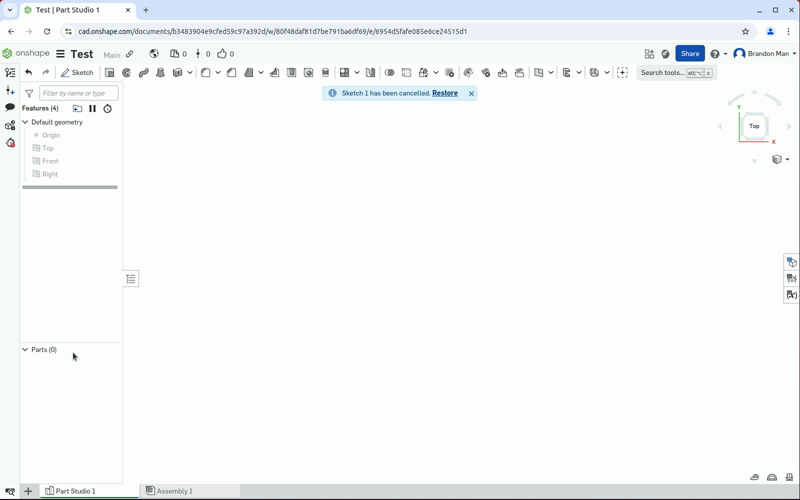
key(space)
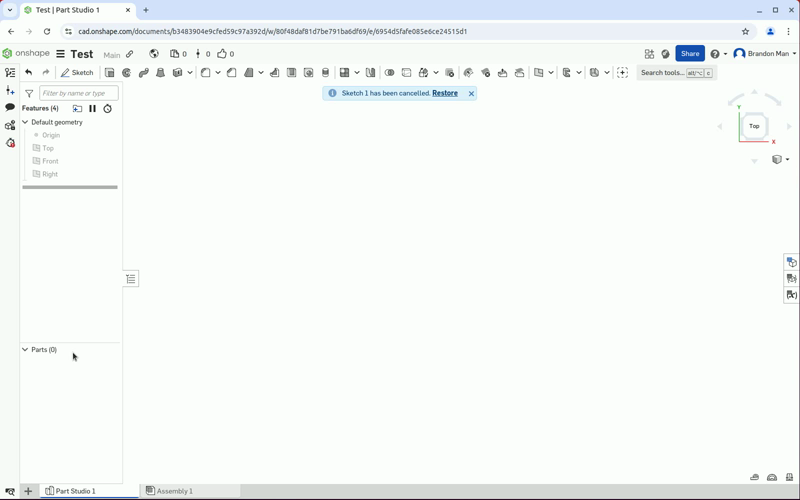
key_down(shift)
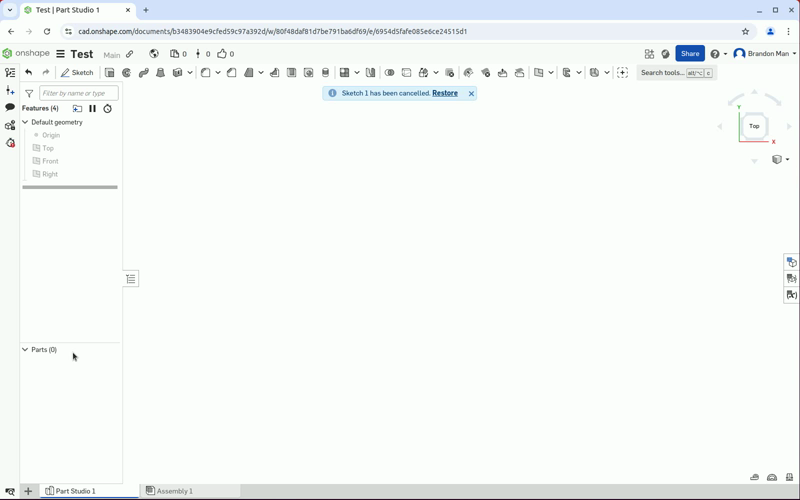
key(up)
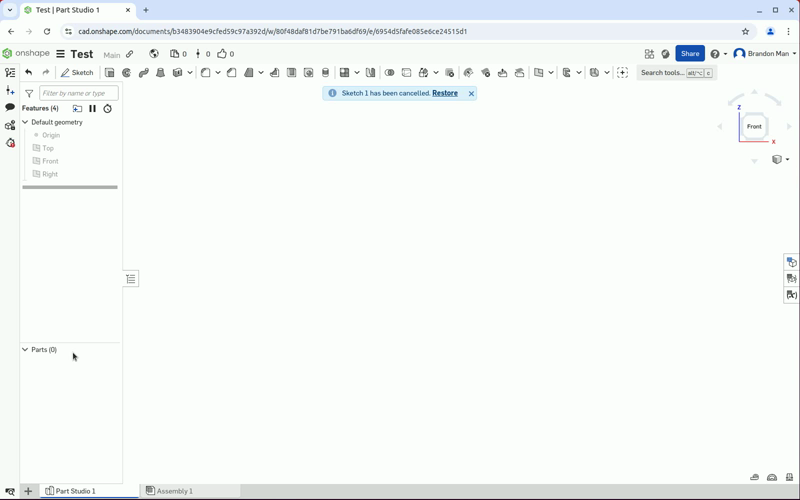
key_up(shift)
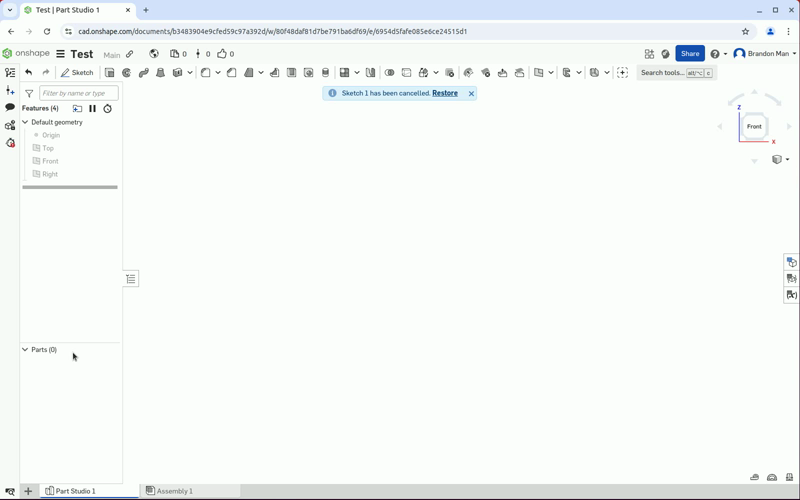
mouse_move(73, 352)
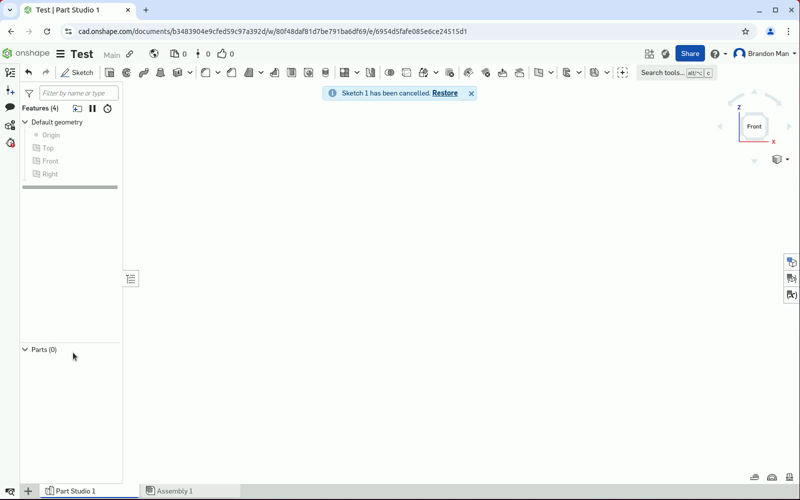
key(shift+y)
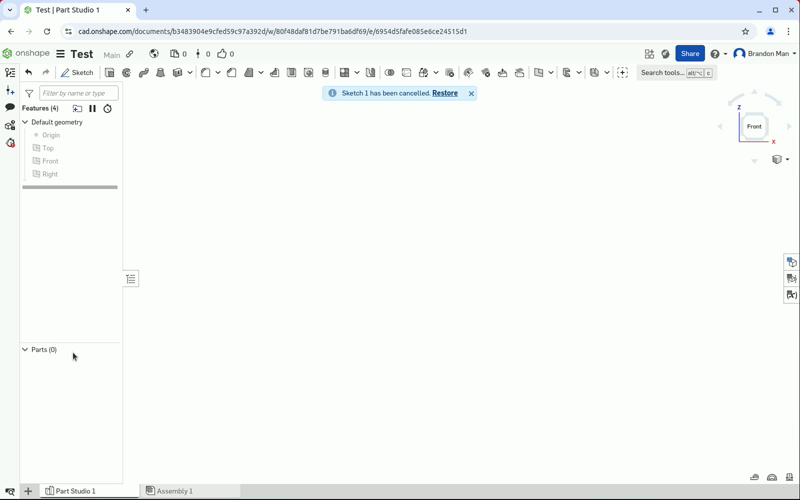
key(shift+s)
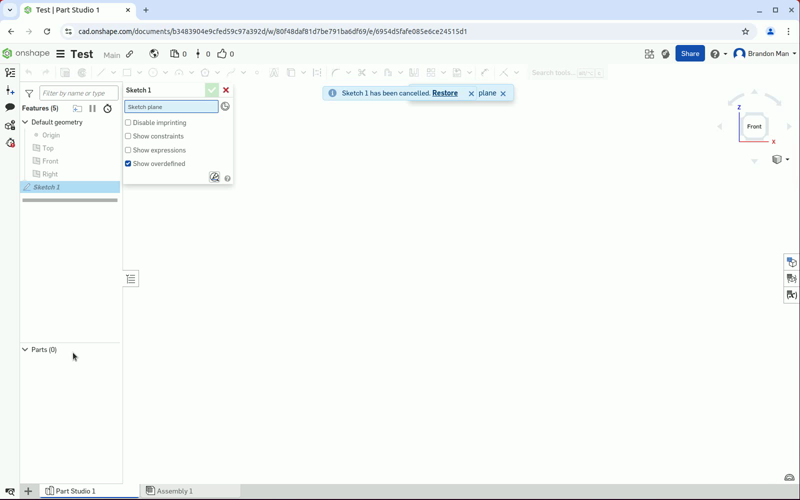
mouse_move(73, 163)
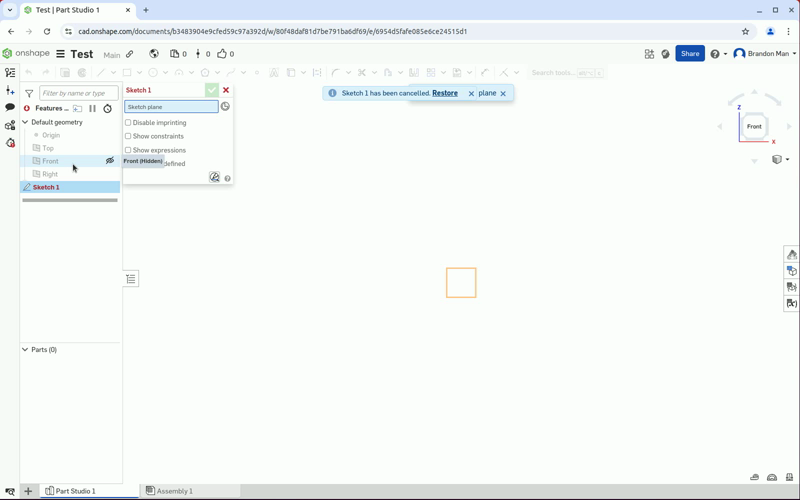
click(73, 163)
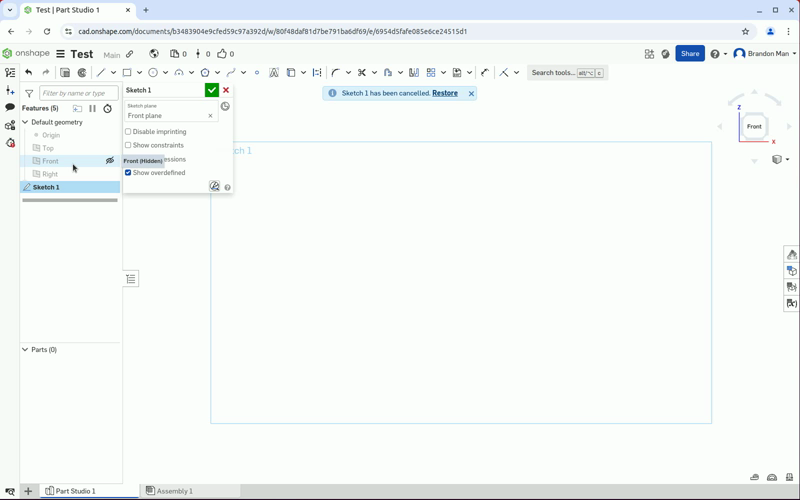
mouse_move(73, 352)
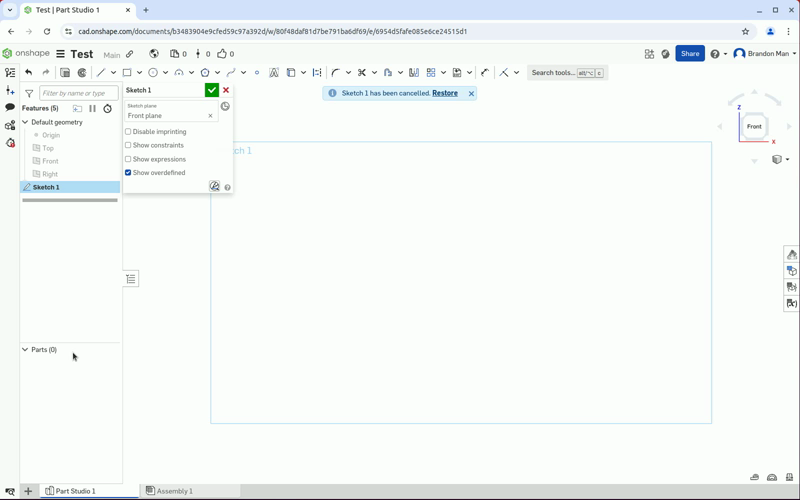
key(y)
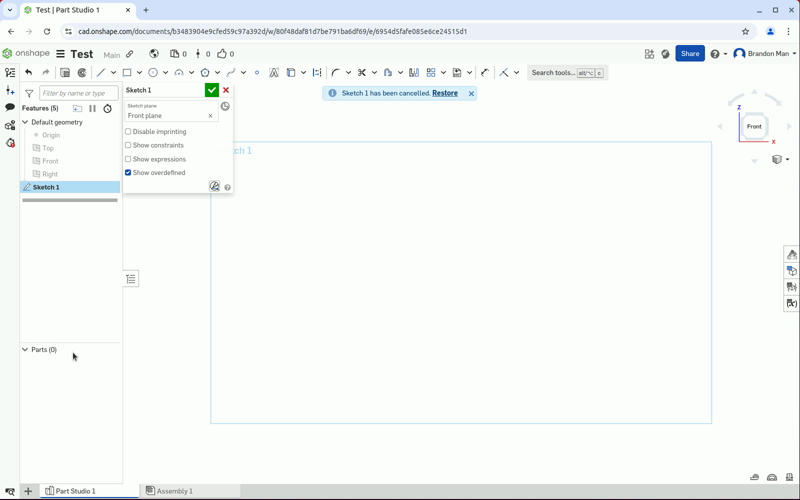
key(c)
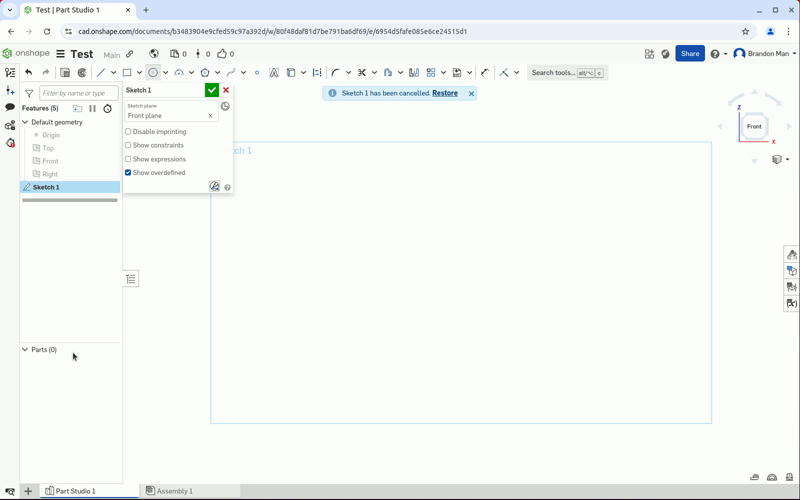
key_down(shift)
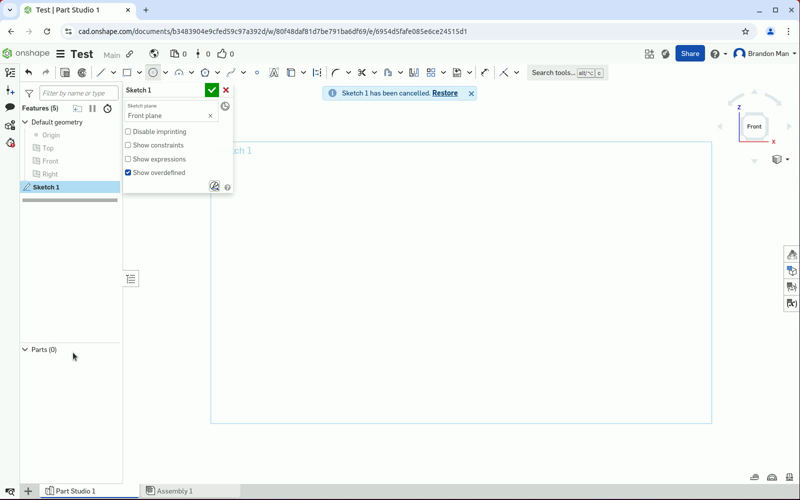
mouse_move(460, 282)
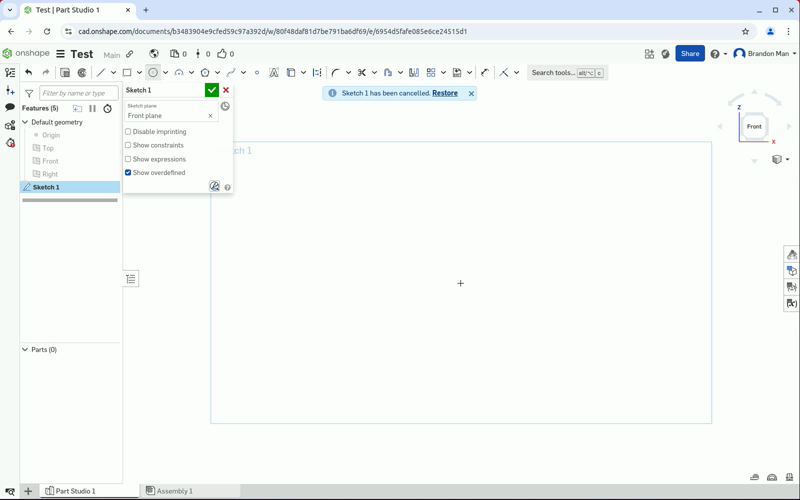
click(460, 282)
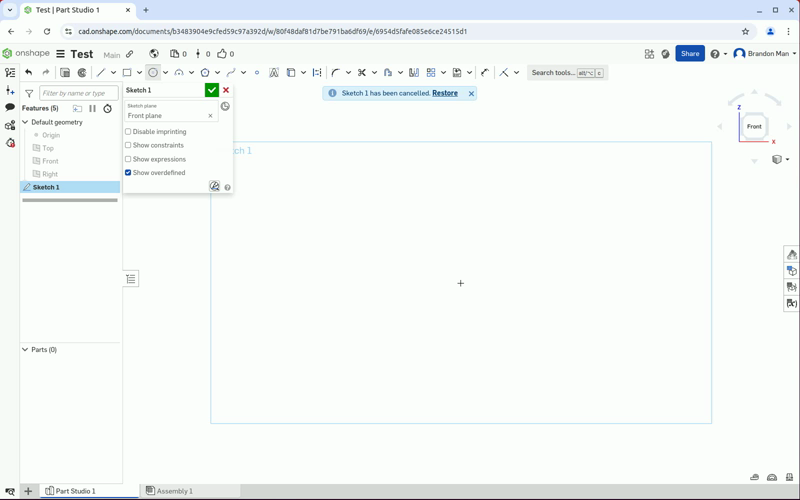
key_up(shift)
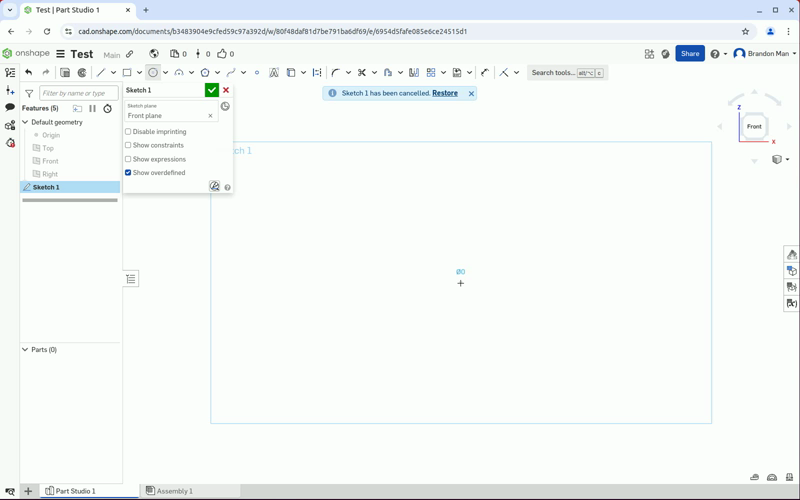
mouse_move(505, 282)
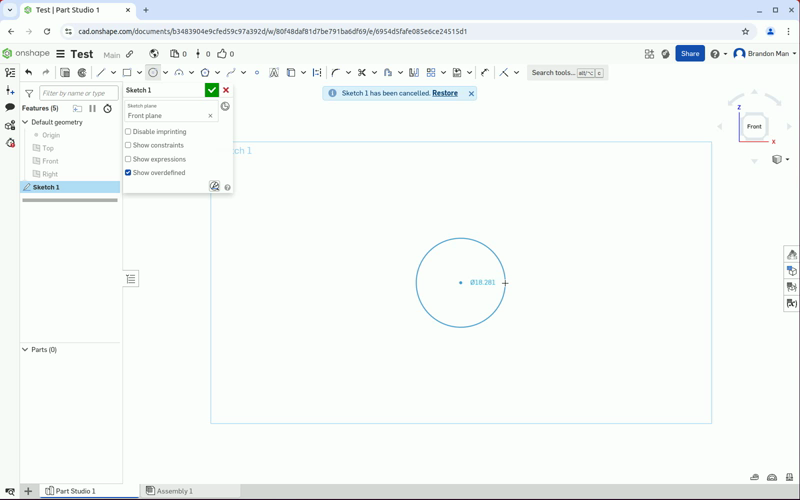
click(505, 282)
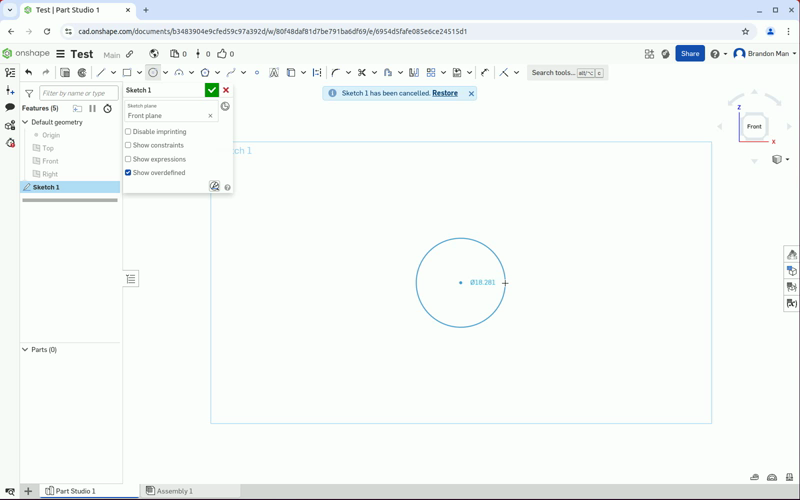
key(esc)
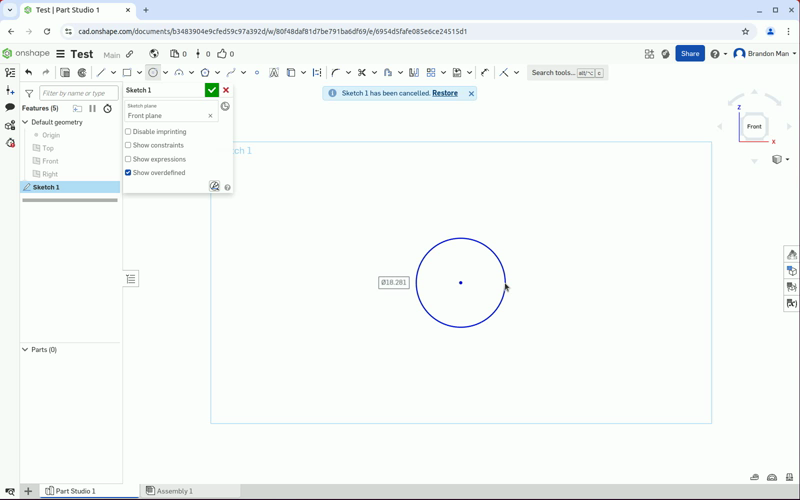
key(c)
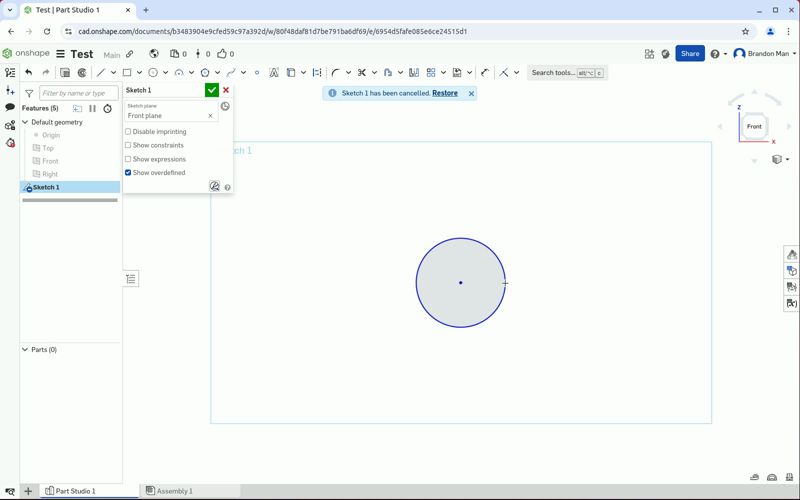
key_down(shift)
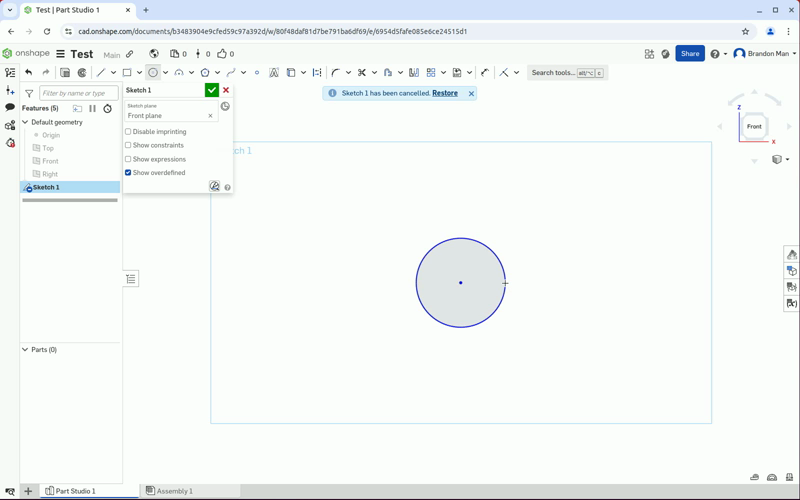
mouse_move(460, 282)
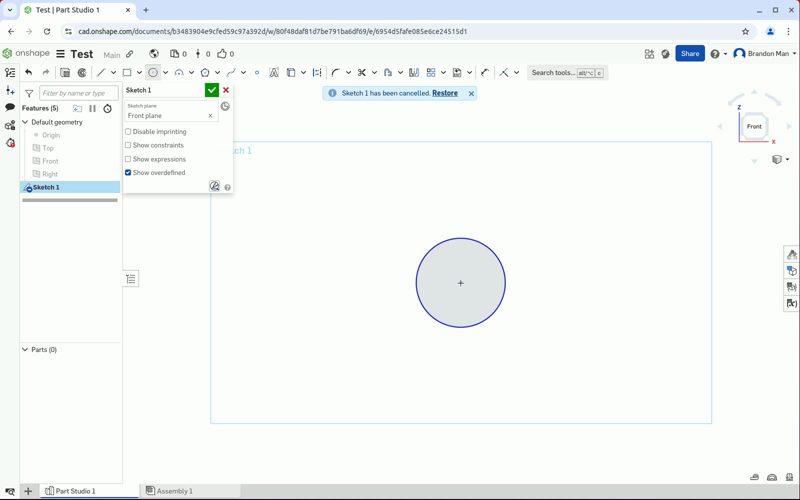
click(460, 282)
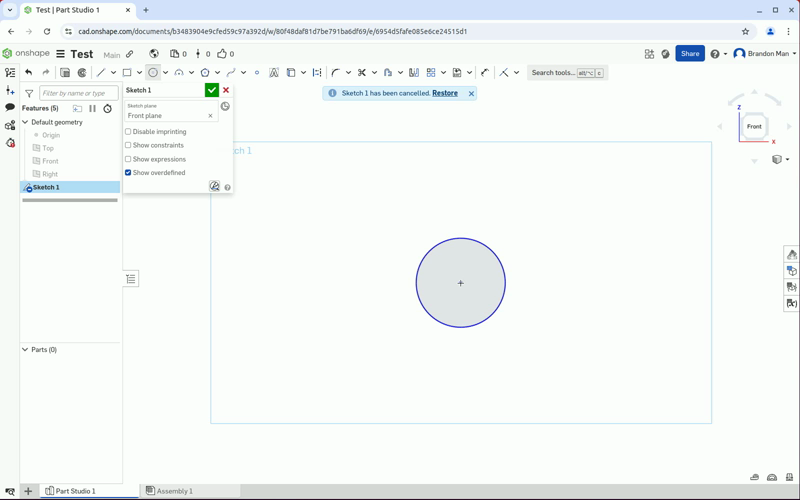
key_up(shift)
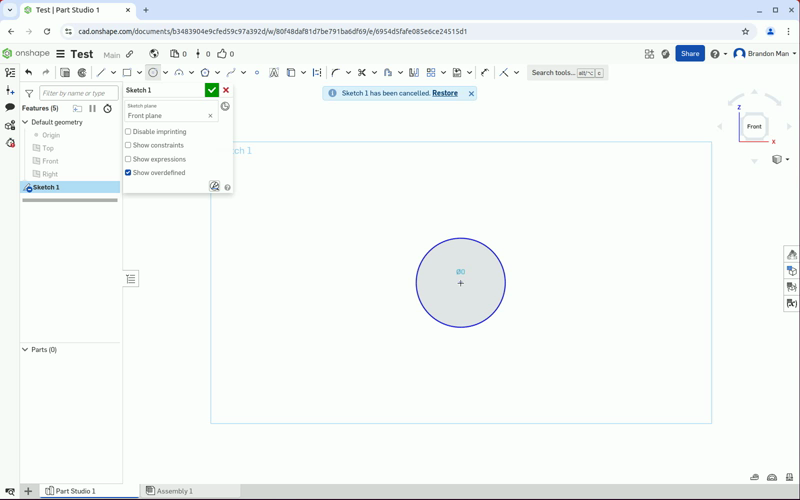
mouse_move(478, 282)
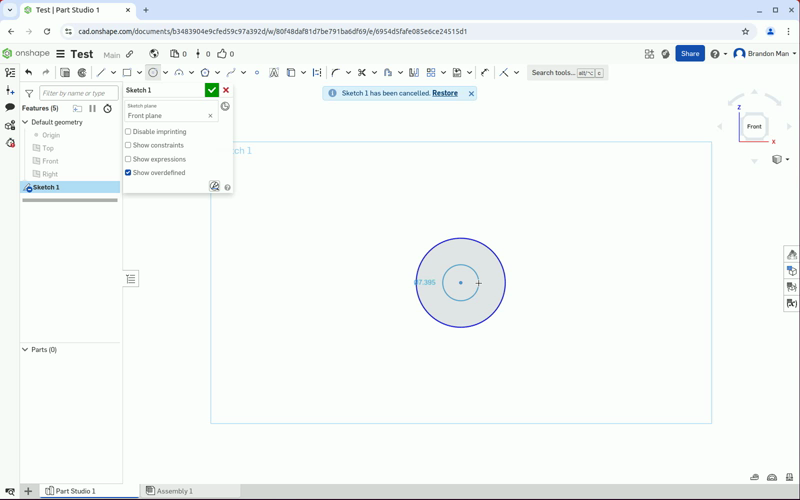
click(478, 282)
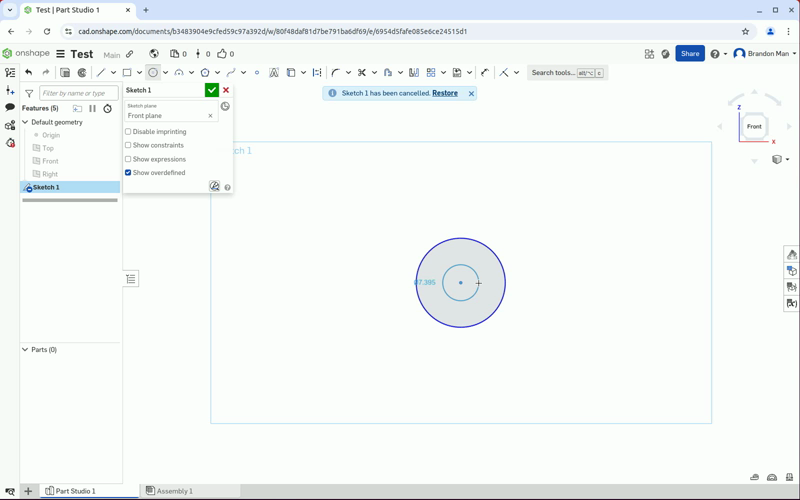
key(esc)
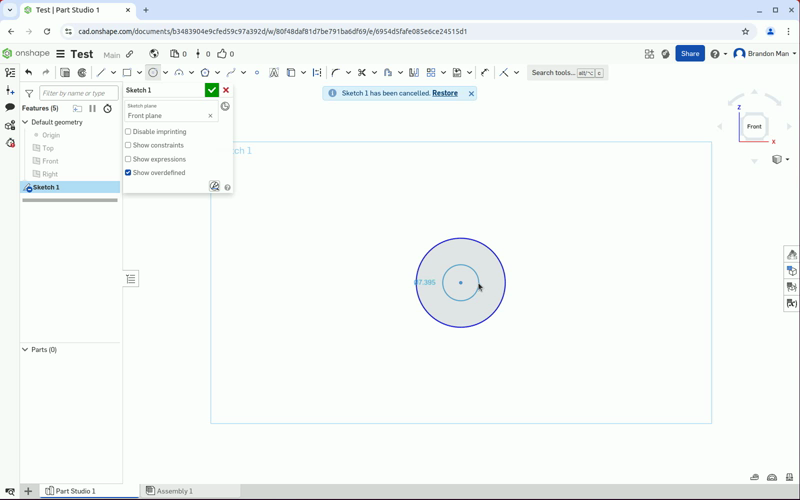
mouse_move(453, 318)
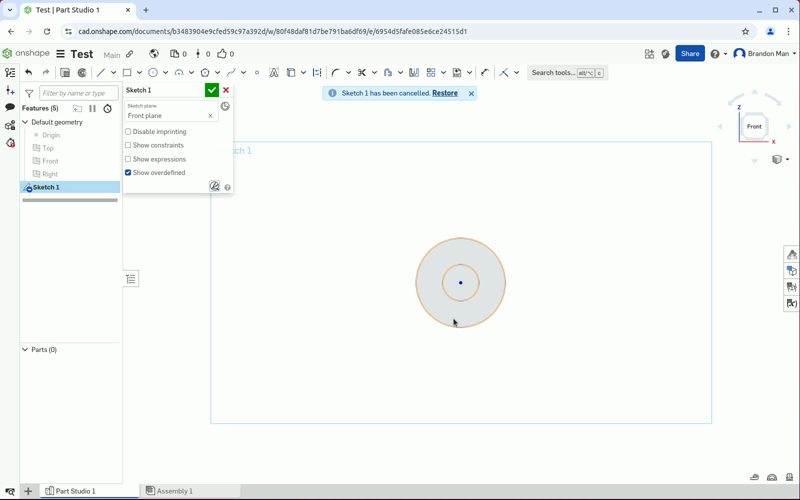
click(453, 318)
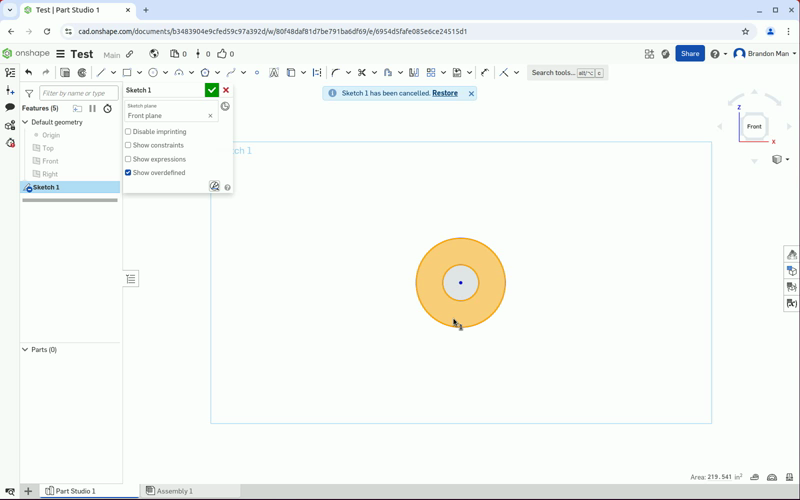
mouse_move(73, 352)
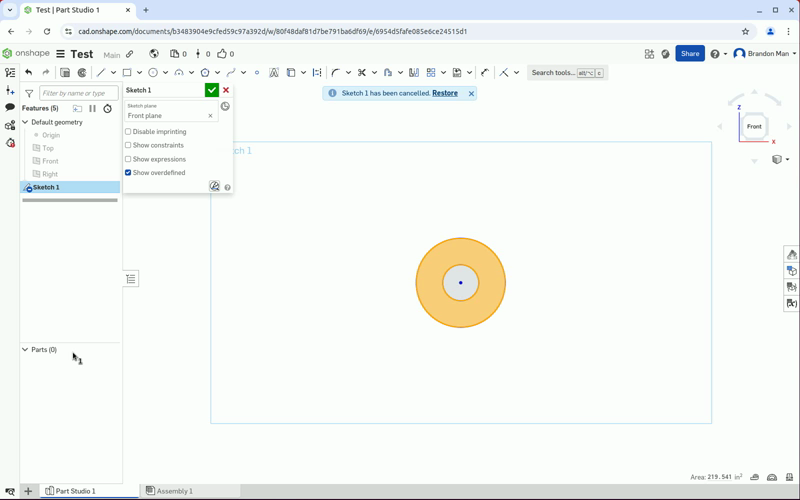
key(shift+y)
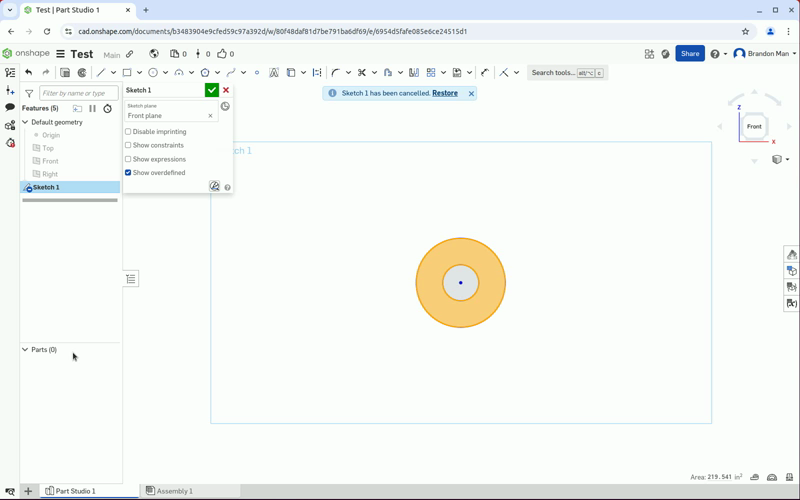
key(shift+e)
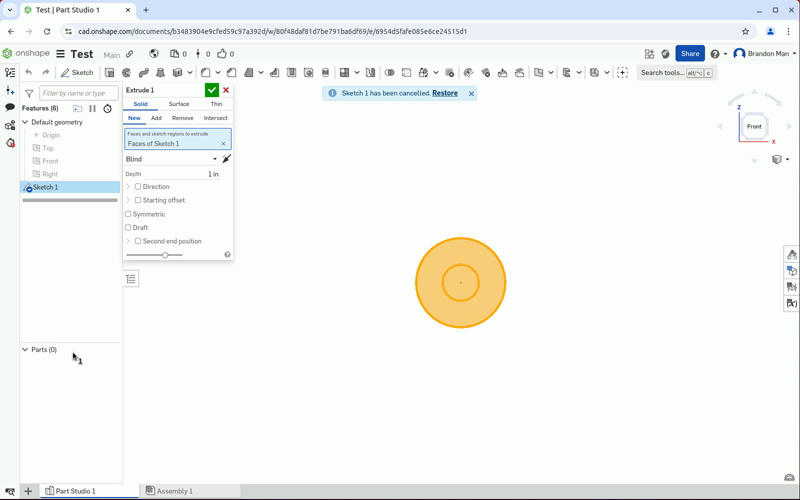
mouse_move(143, 106)
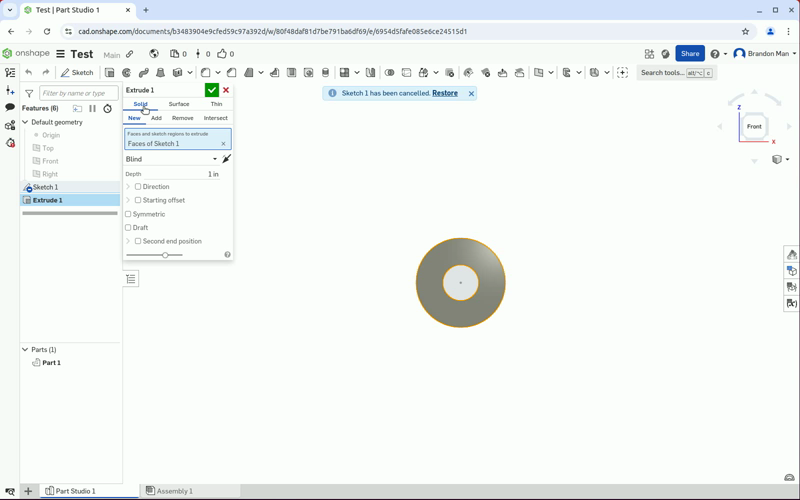
click(143, 106)
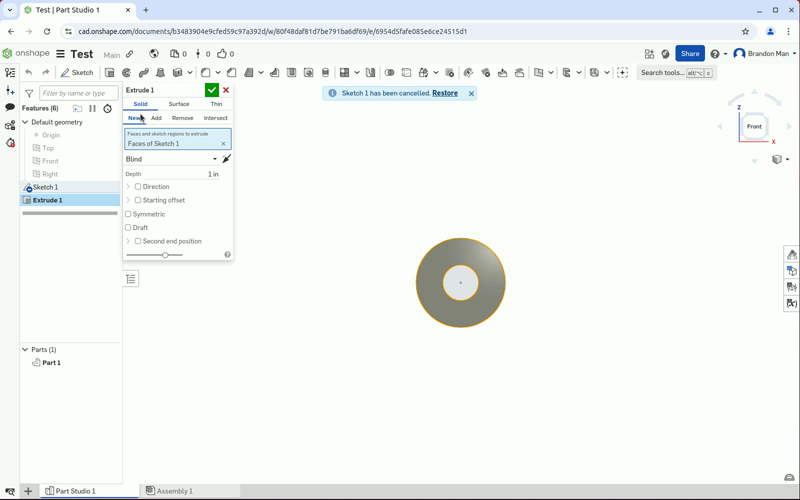
mouse_move(137, 120)
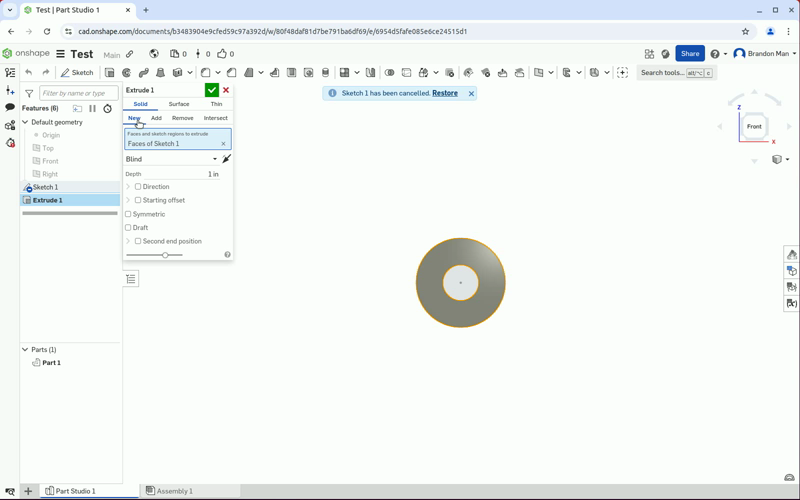
click(137, 120)
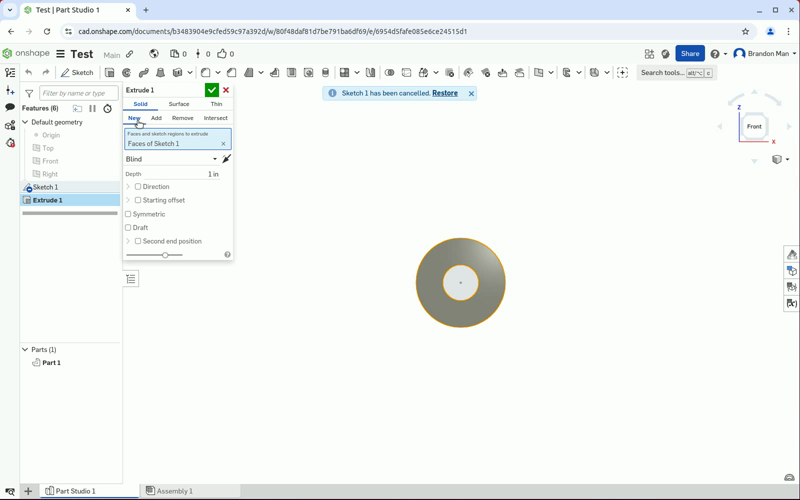
key(tab, 4)
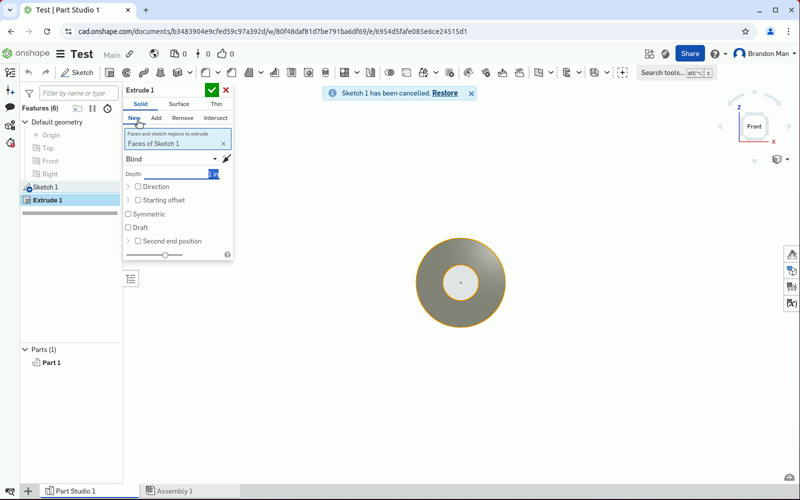
text(3.611)
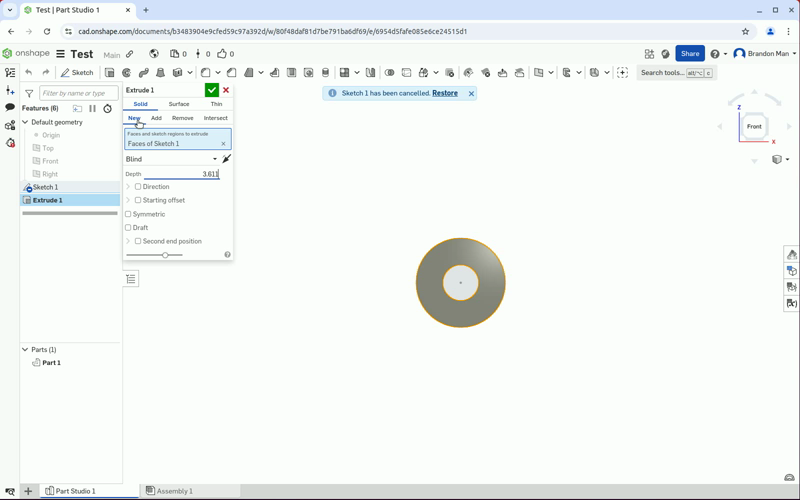
key(enter)
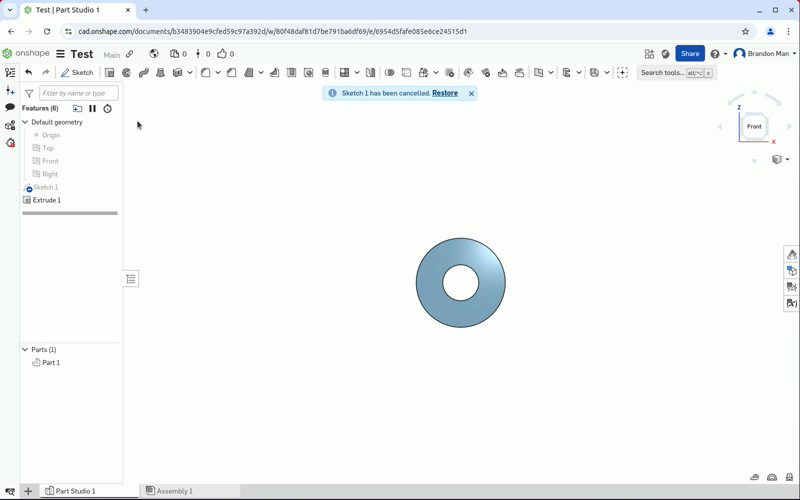
key(shift+h)
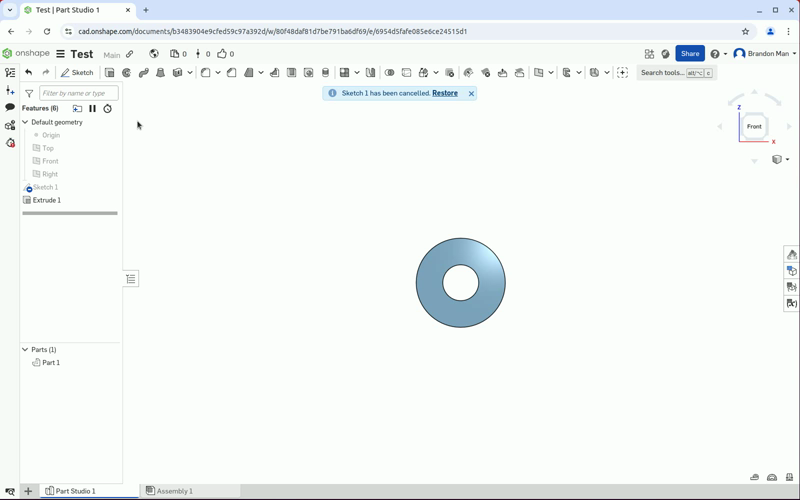
key(shift+h)
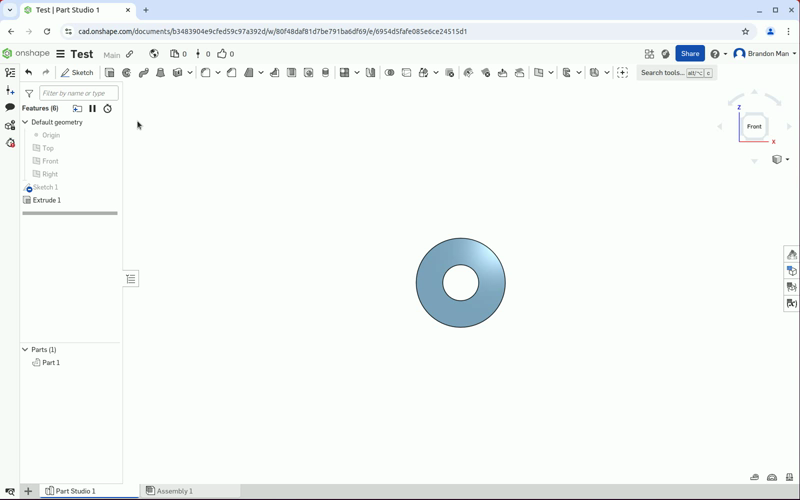
mouse_move(73, 189)
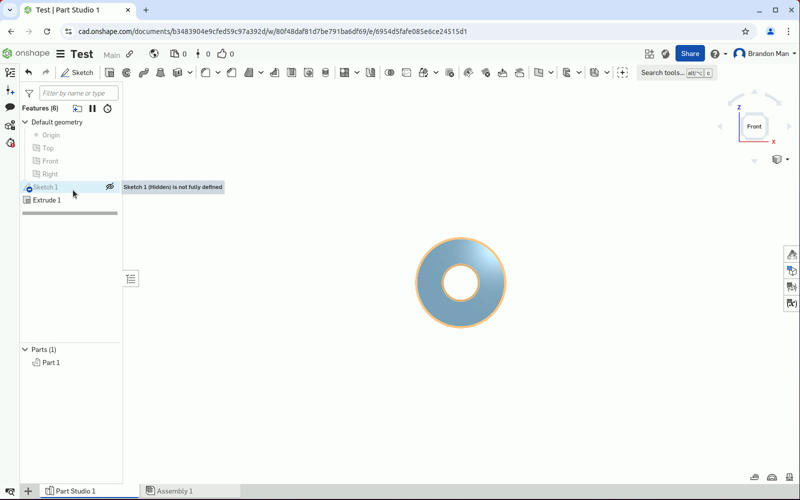
click(73, 189)
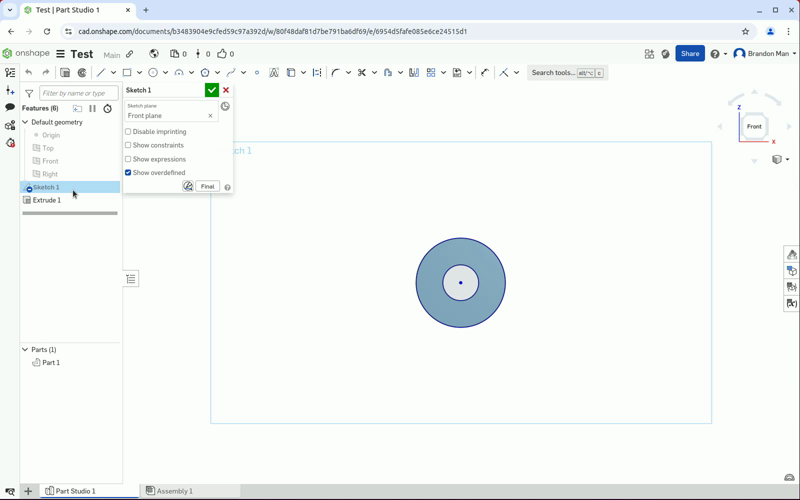
mouse_move(229, 92)
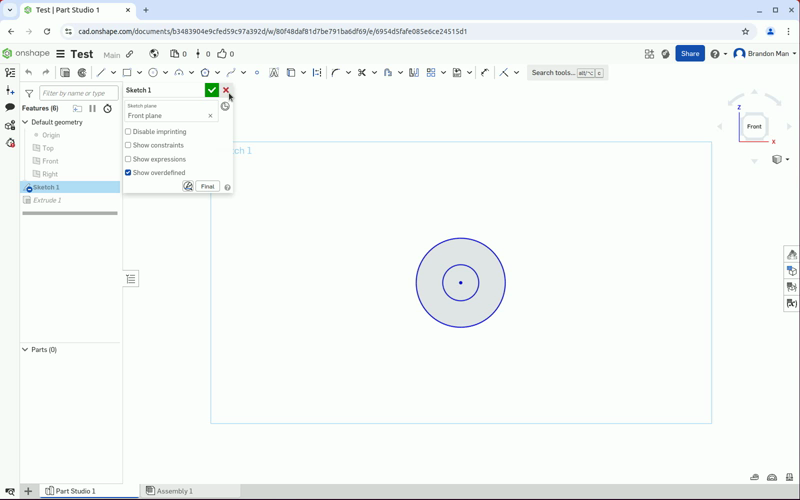
click(229, 92)
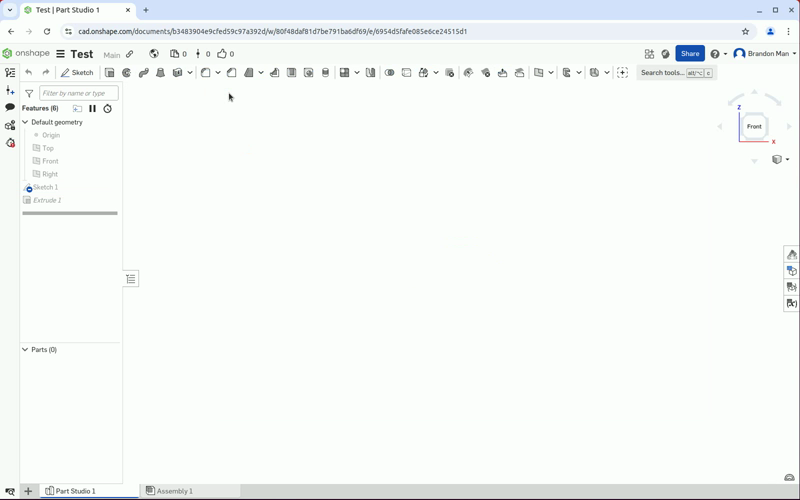
mouse_move(541, 75)
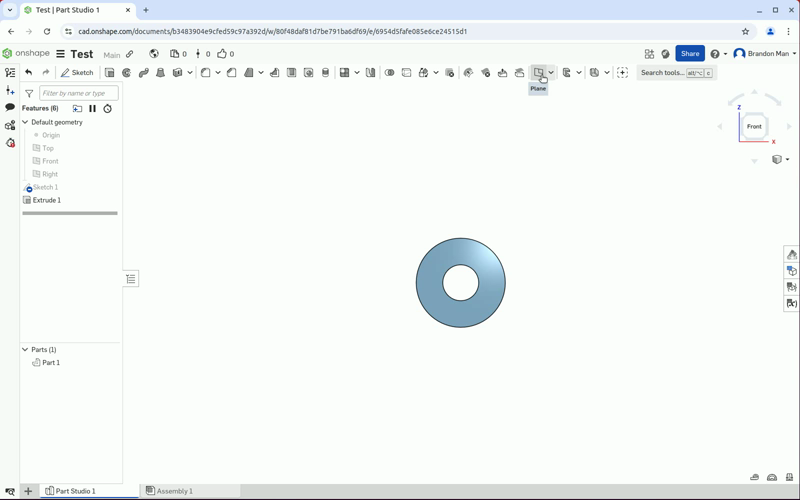
click(541, 75)
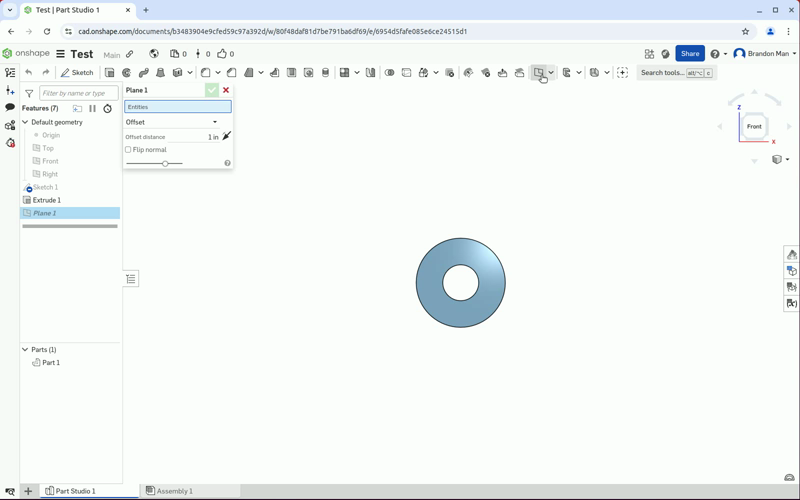
mouse_move(73, 163)
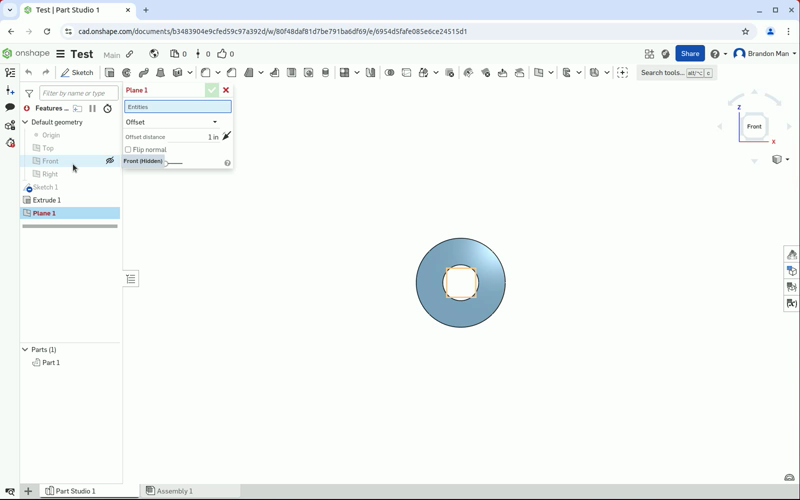
click(73, 163)
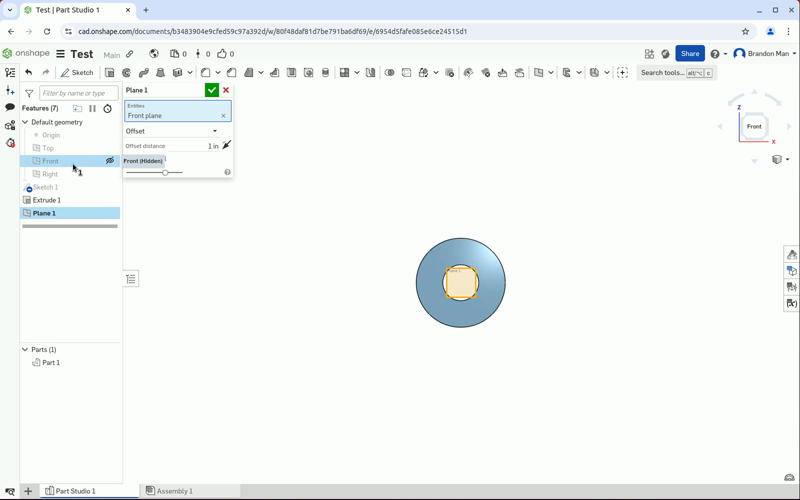
key(tab, 2)
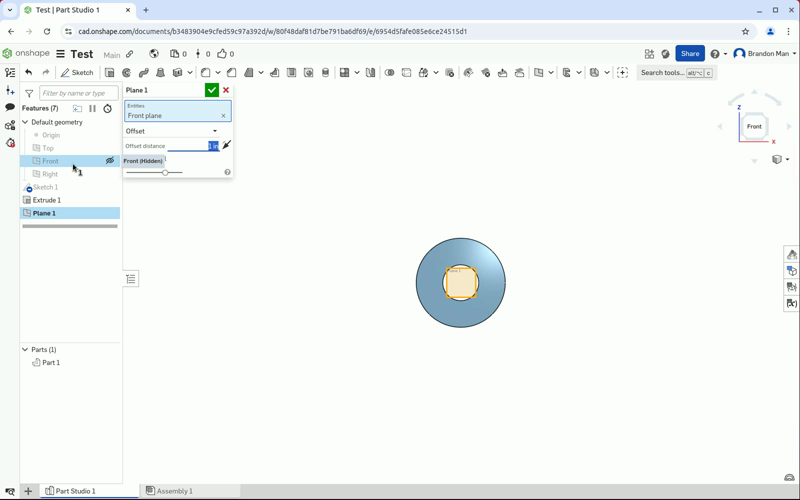
text(3.605)
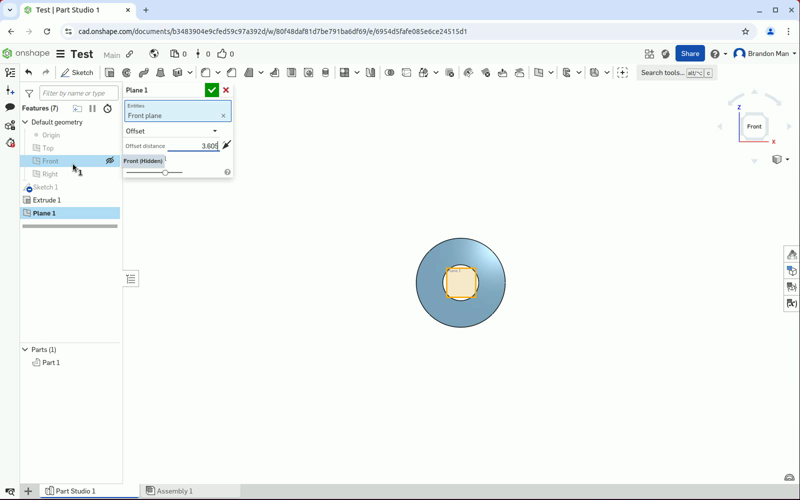
key(enter, 2)
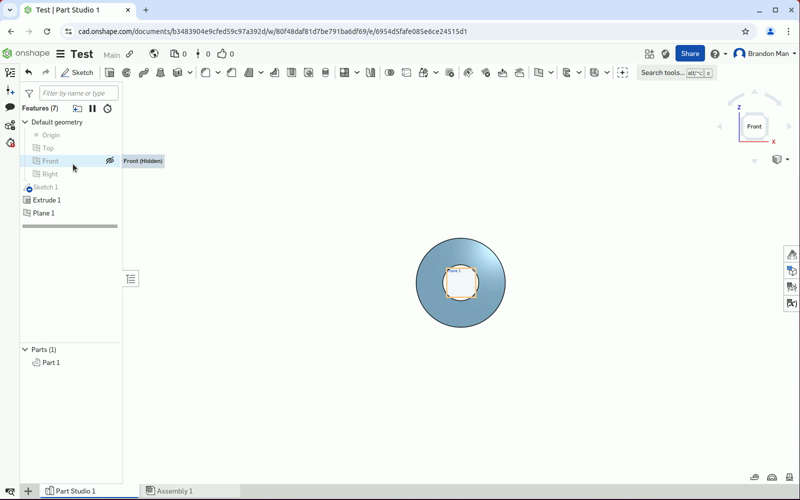
key(shift+s)
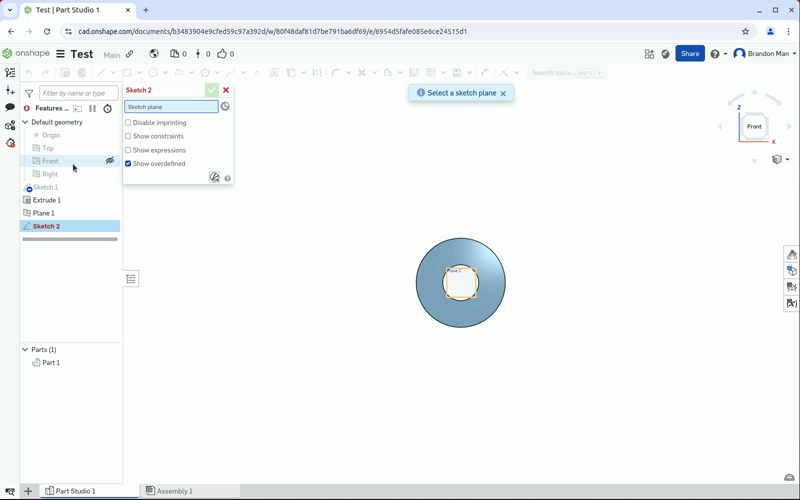
mouse_move(73, 215)
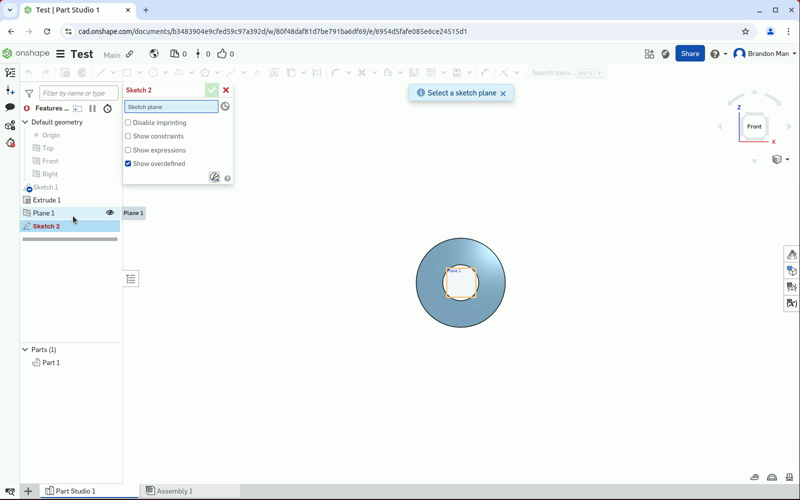
click(73, 215)
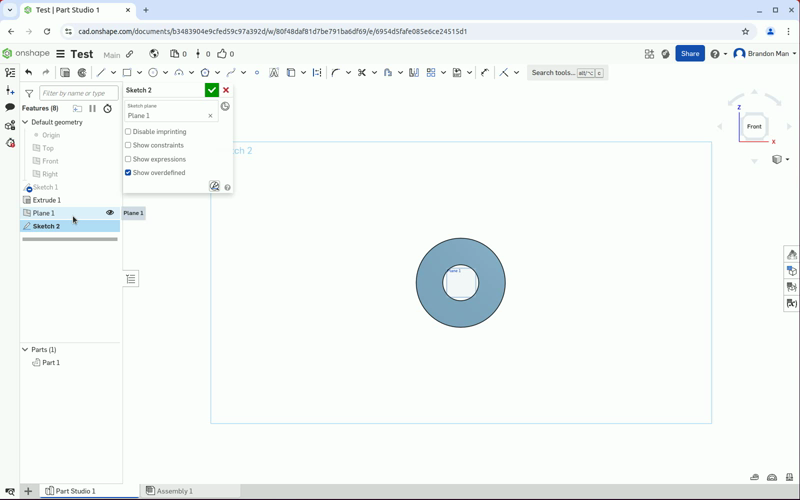
mouse_move(73, 352)
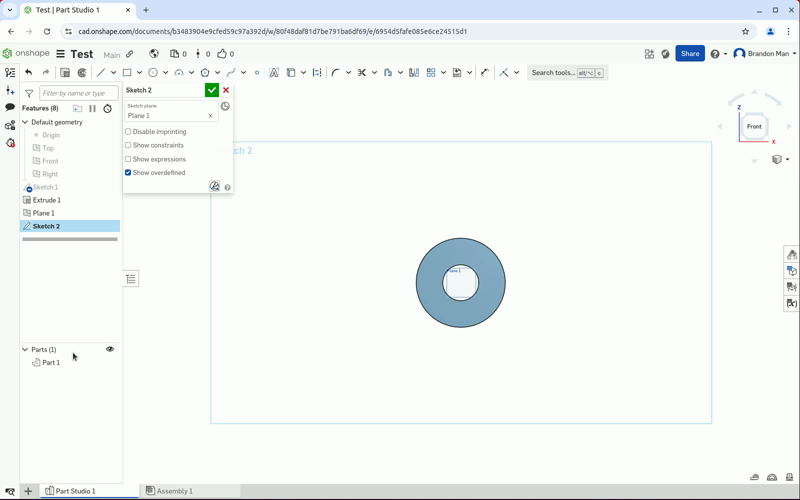
key(y)
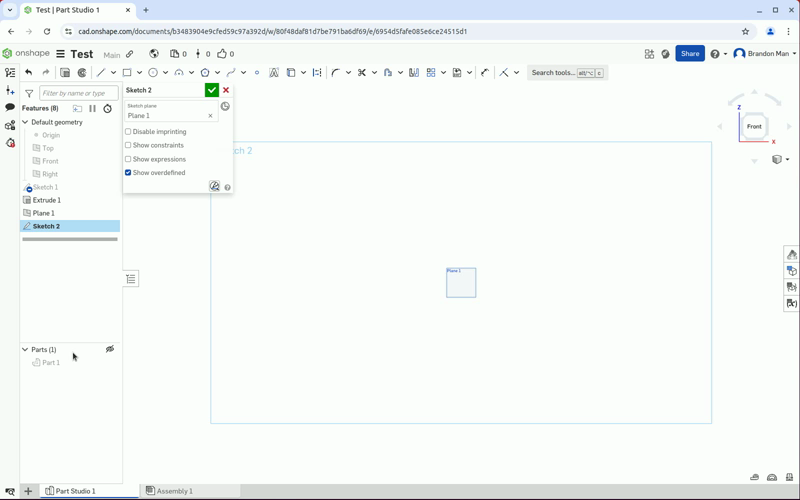
key(c)
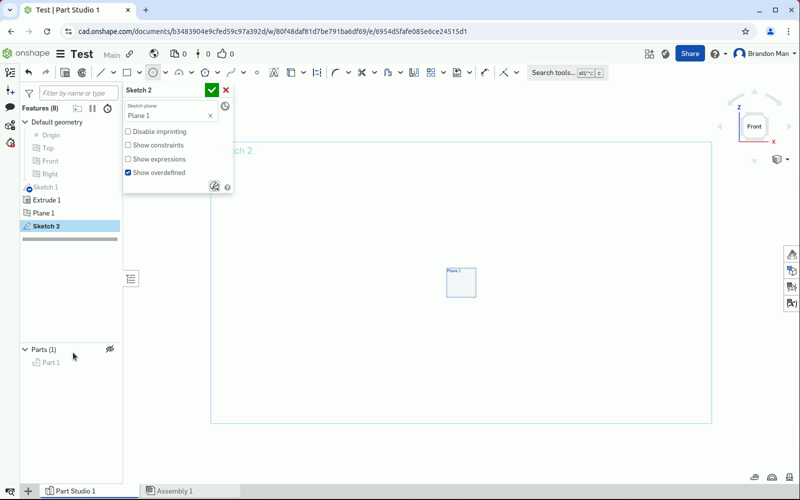
key_down(shift)
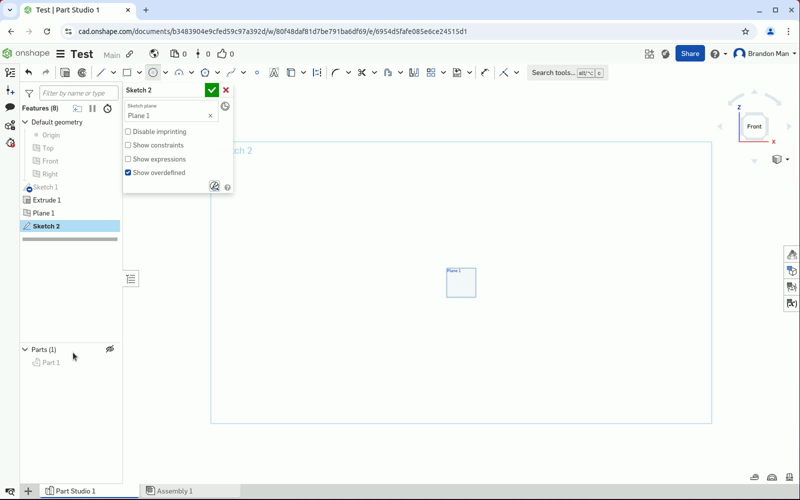
mouse_move(460, 282)
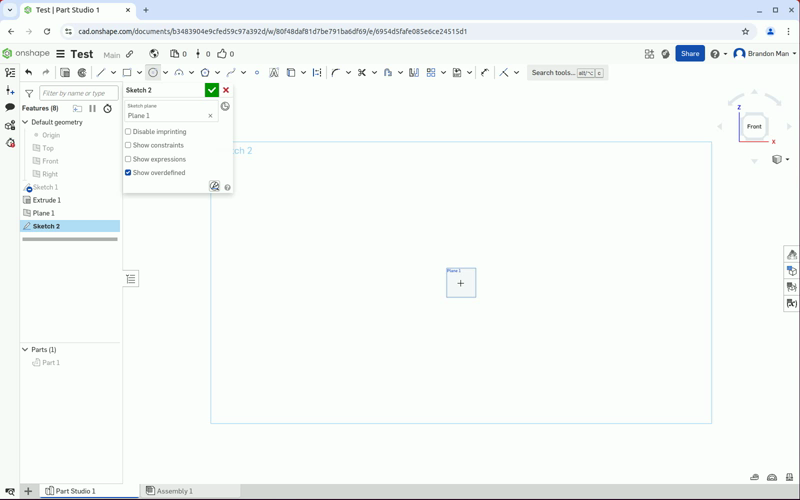
click(460, 282)
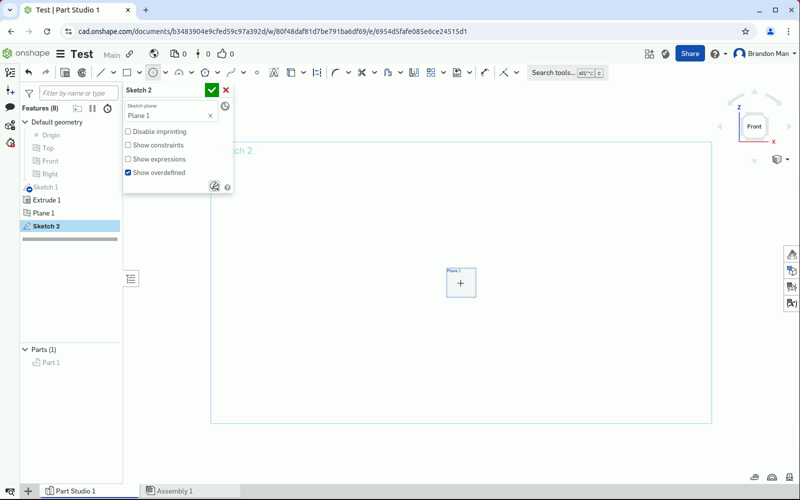
key_up(shift)
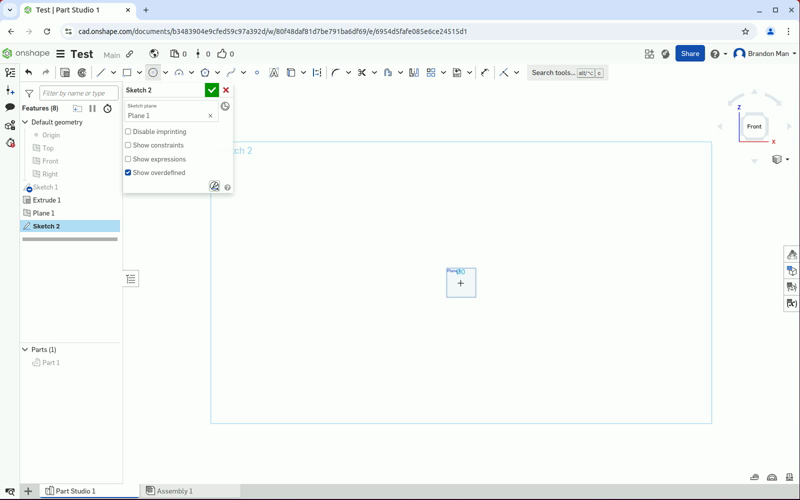
mouse_move(492, 282)
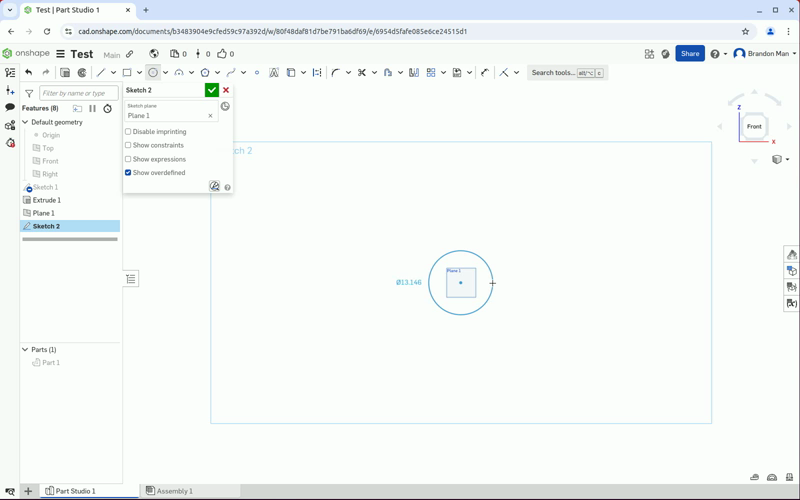
click(492, 282)
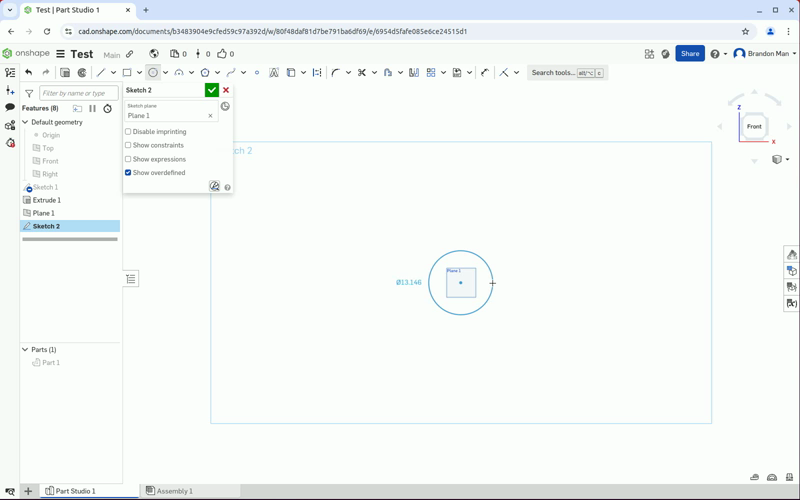
key(esc)
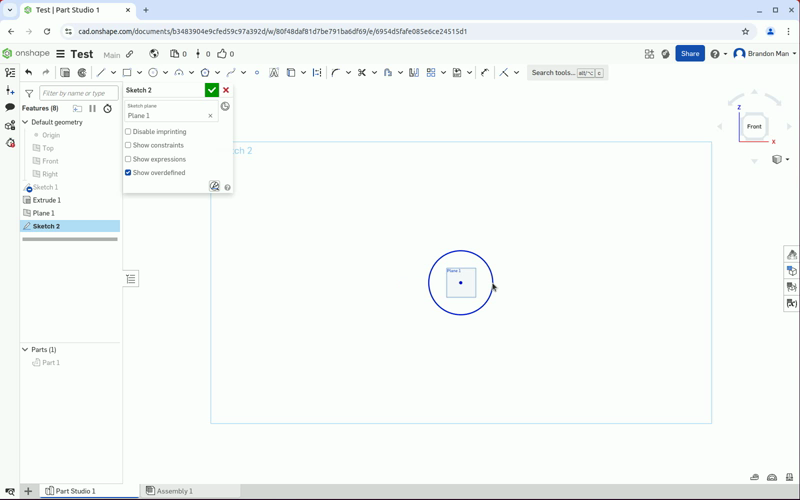
key(c)
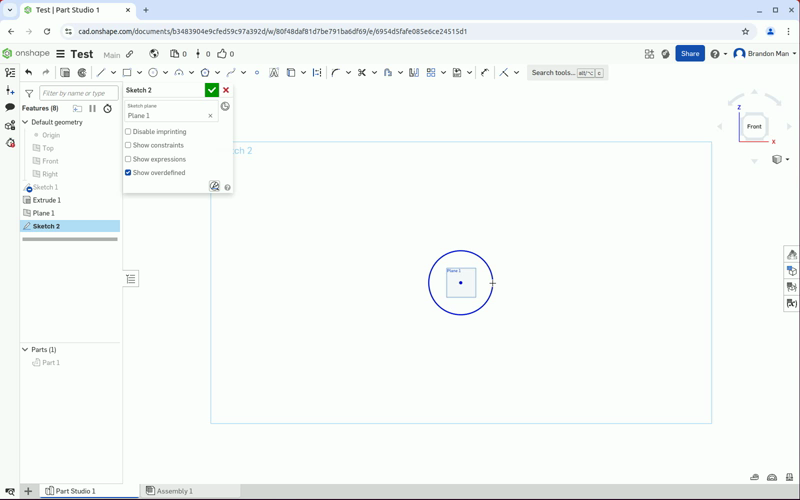
key_down(shift)
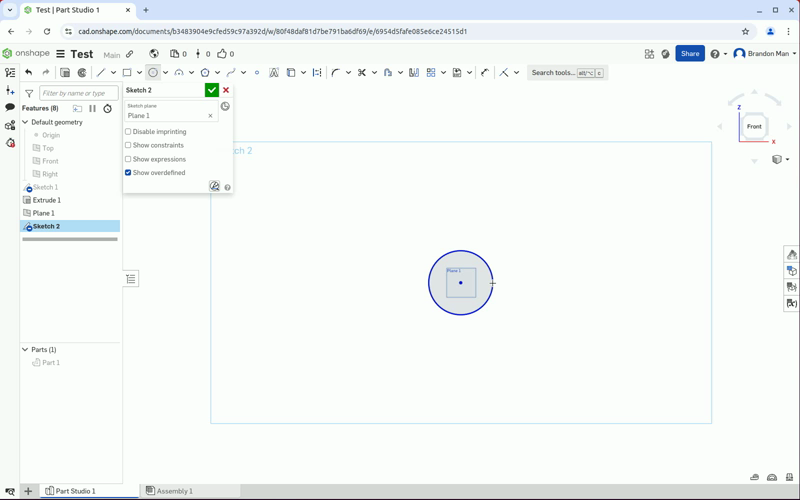
mouse_move(460, 282)
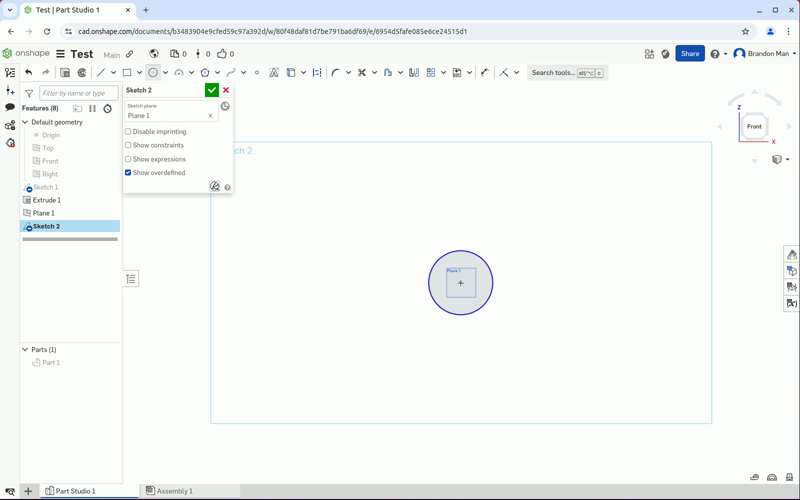
click(460, 282)
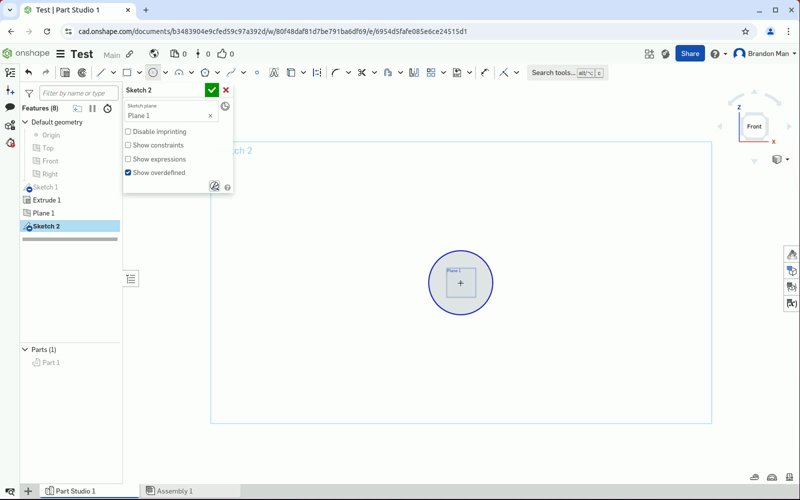
key_up(shift)
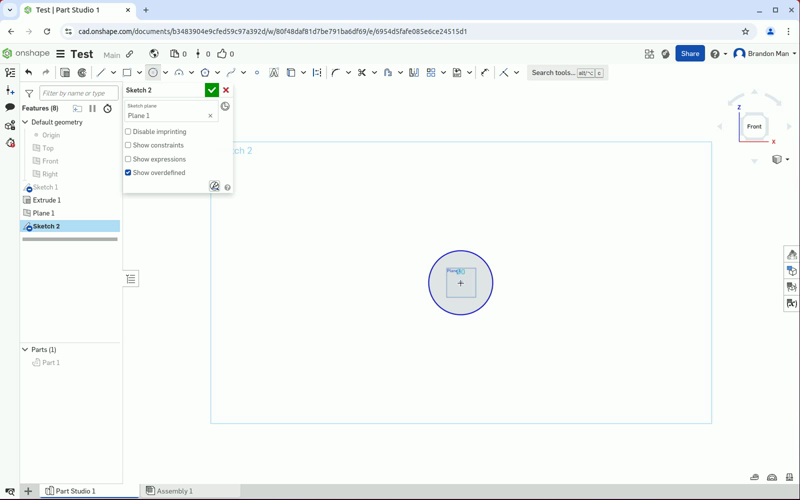
mouse_move(478, 282)
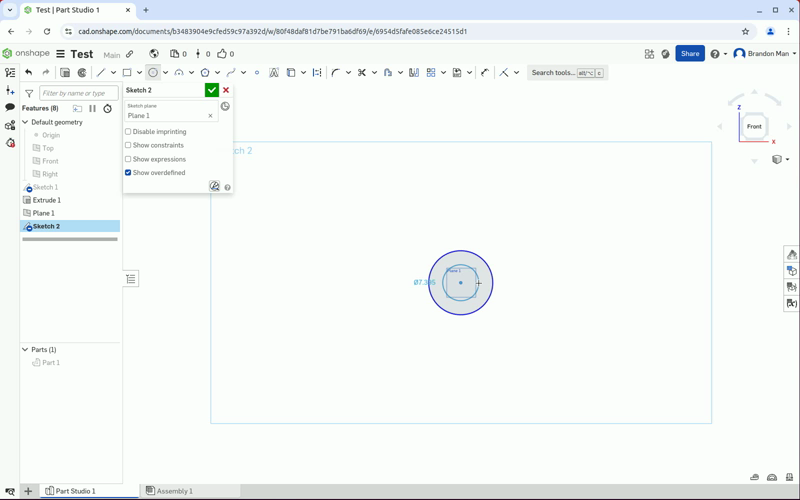
click(478, 282)
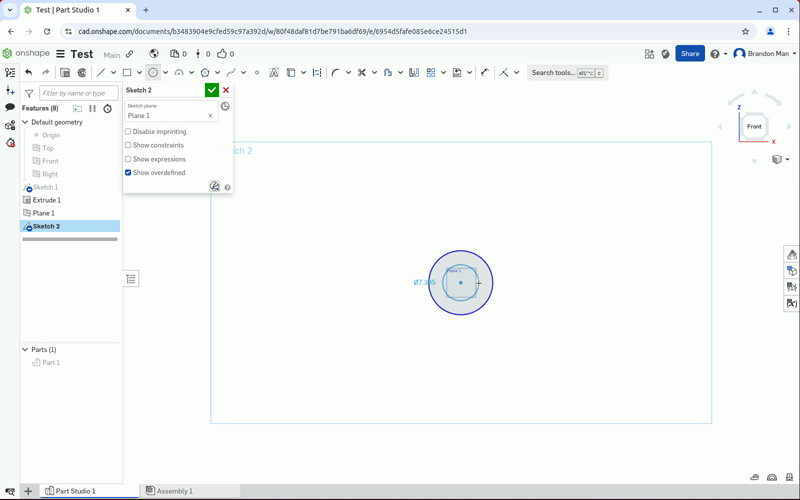
key(esc)
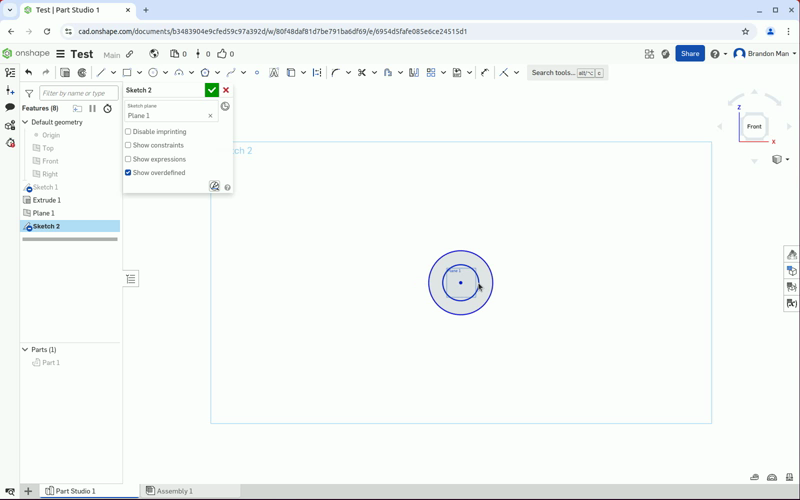
mouse_move(489, 291)
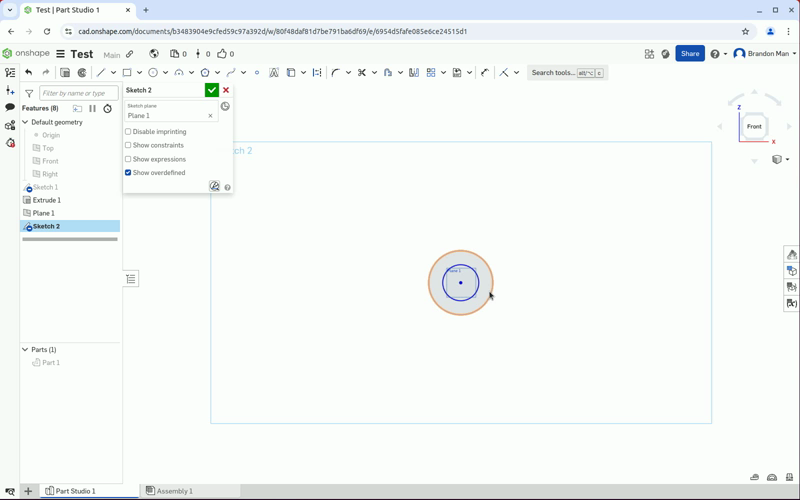
click(489, 291)
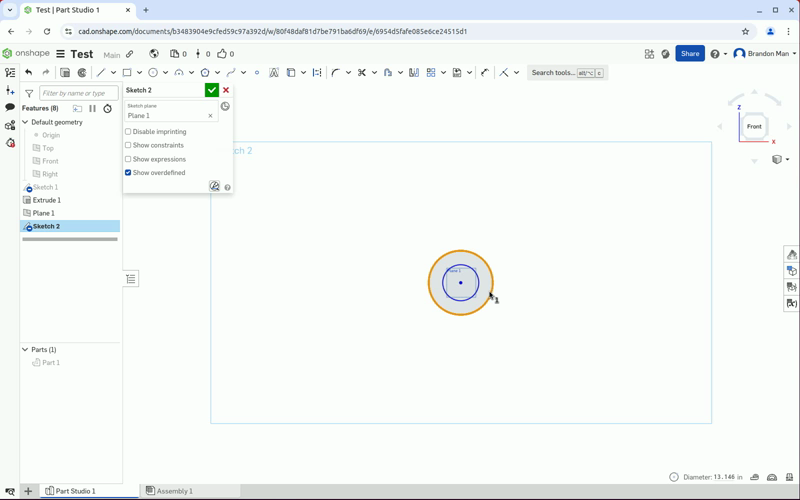
mouse_move(73, 352)
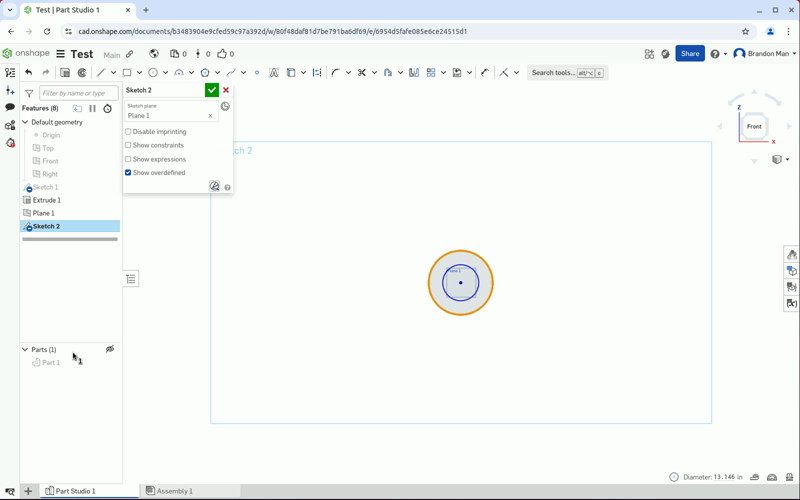
key(shift+y)
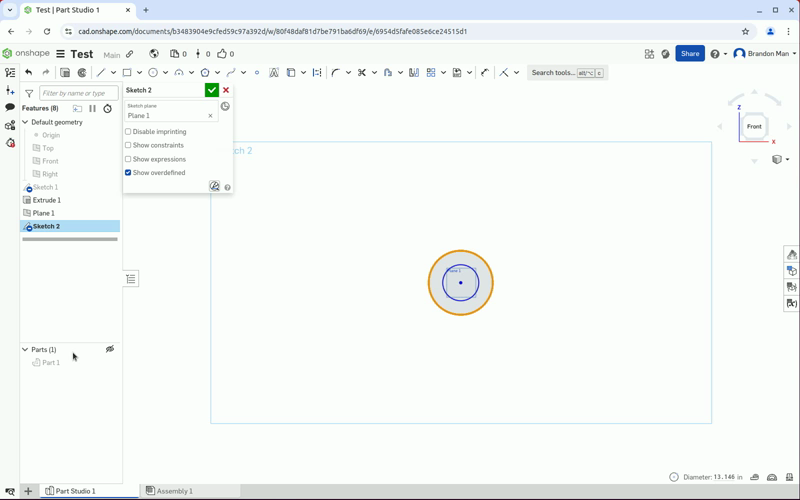
key(shift+e)
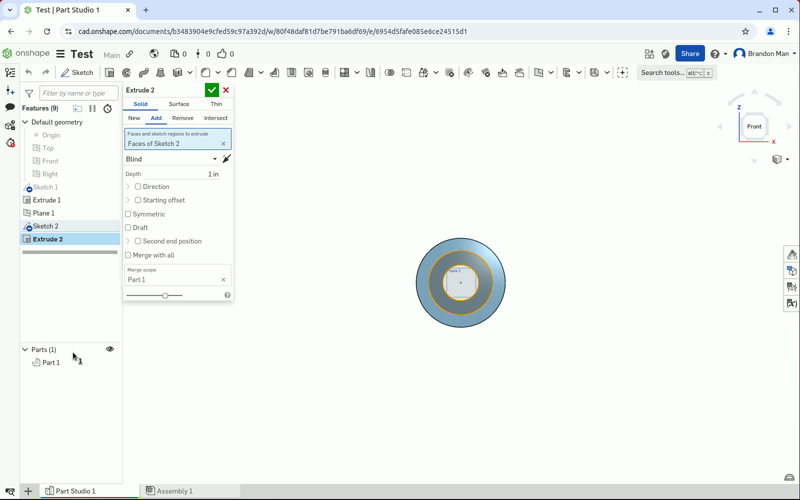
mouse_move(143, 106)
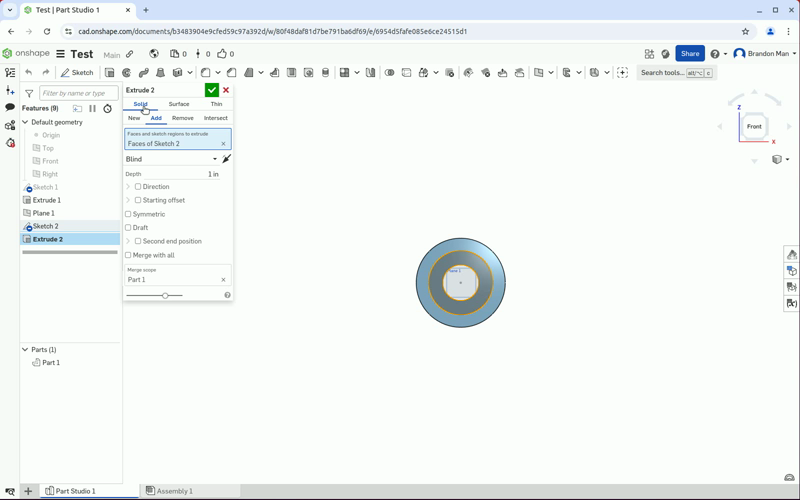
click(143, 106)
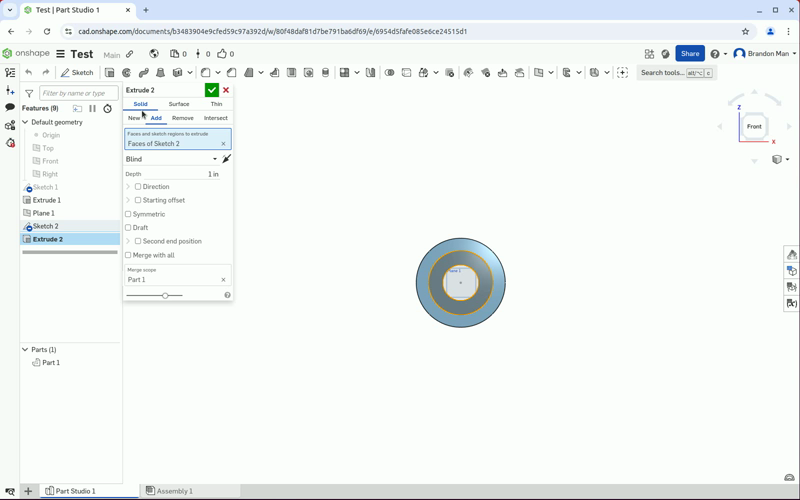
mouse_move(137, 120)
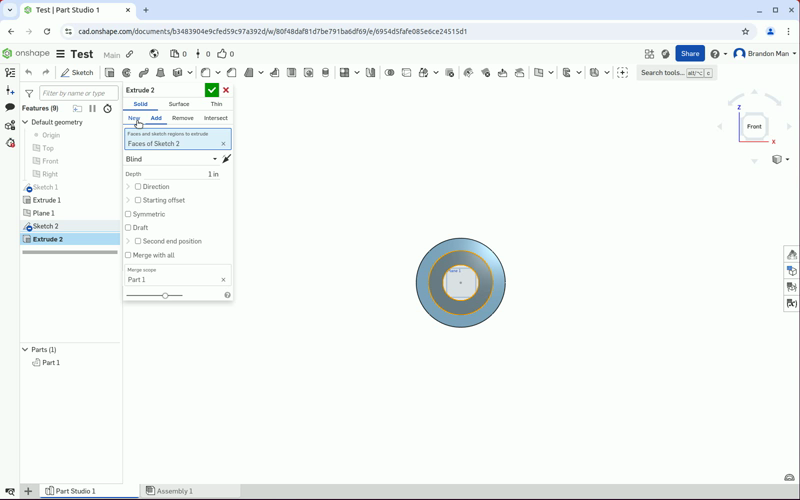
click(137, 120)
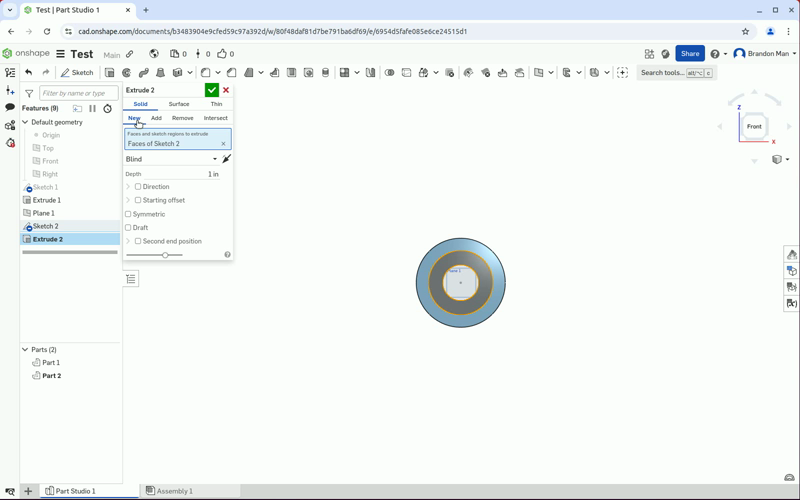
key(tab, 4)
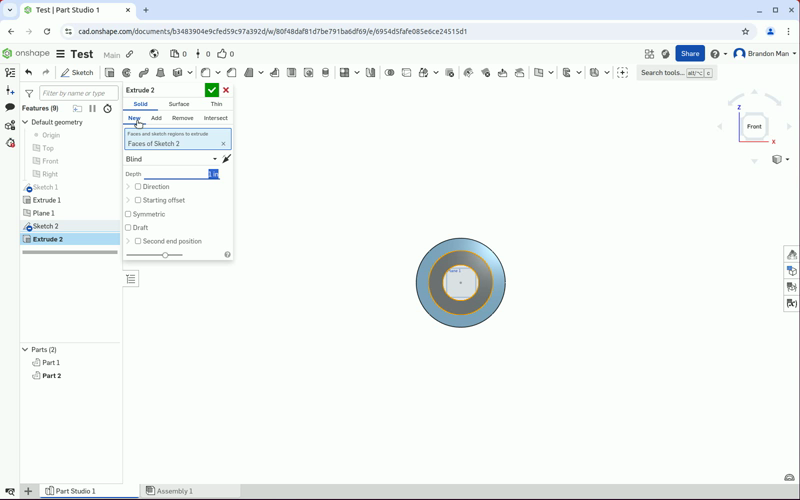
text(1.204)
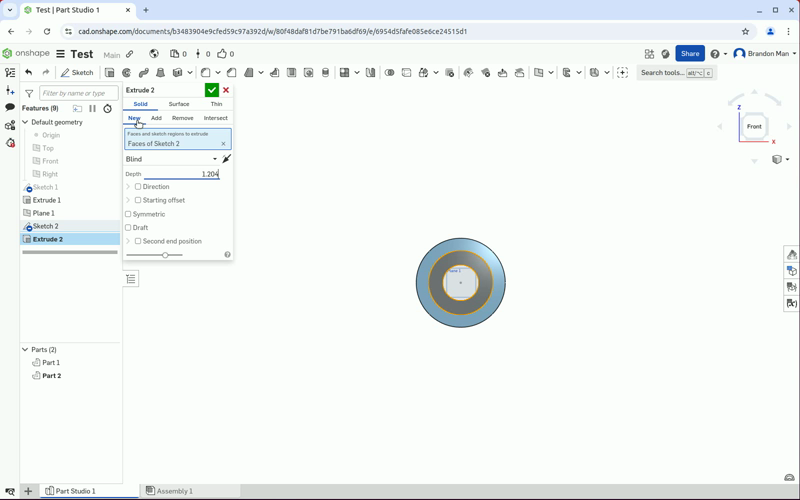
key(enter)
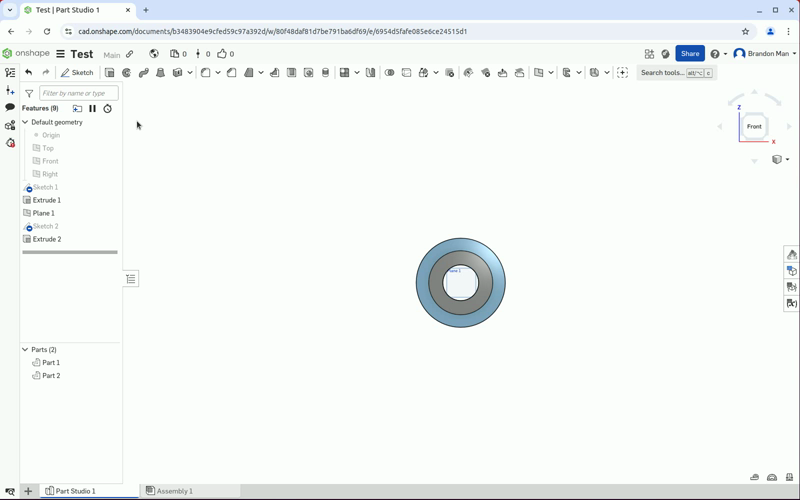
key(shift+h)
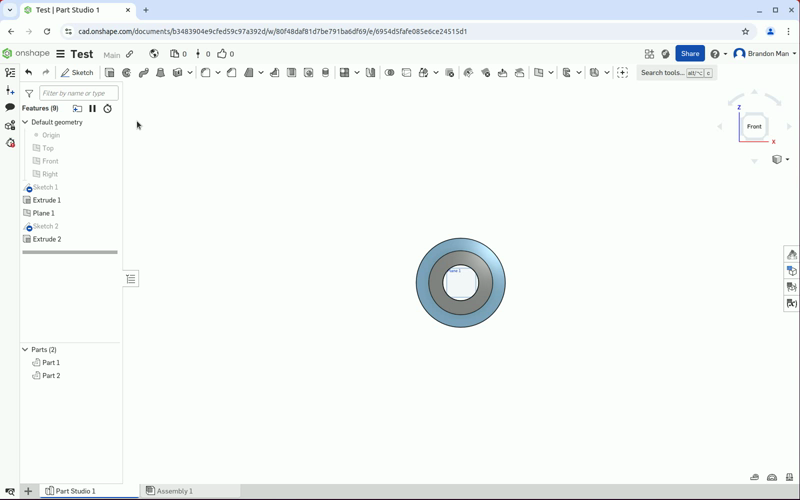
key(shift+h)
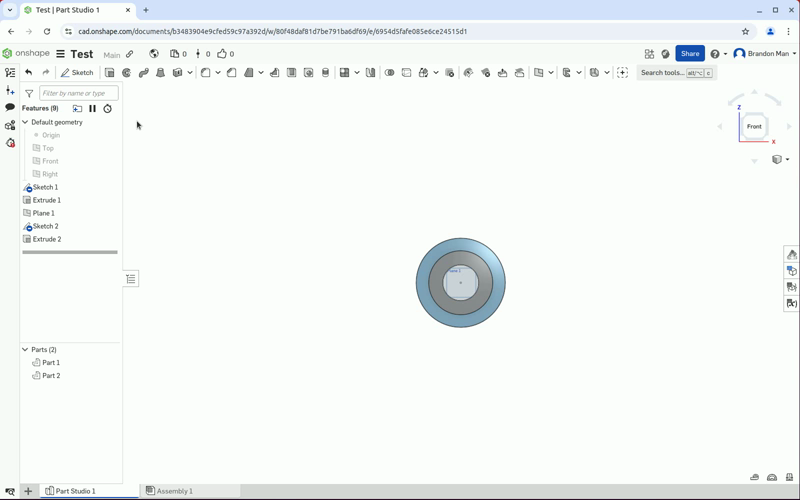
key(shift+7)
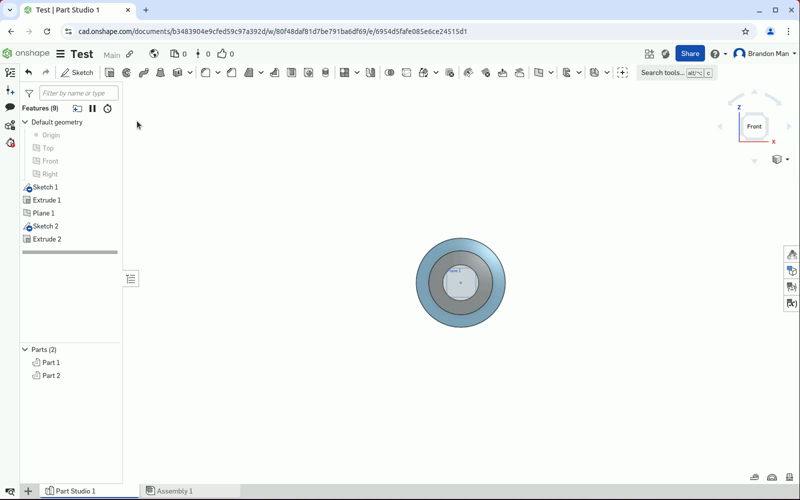
key(left, 2)
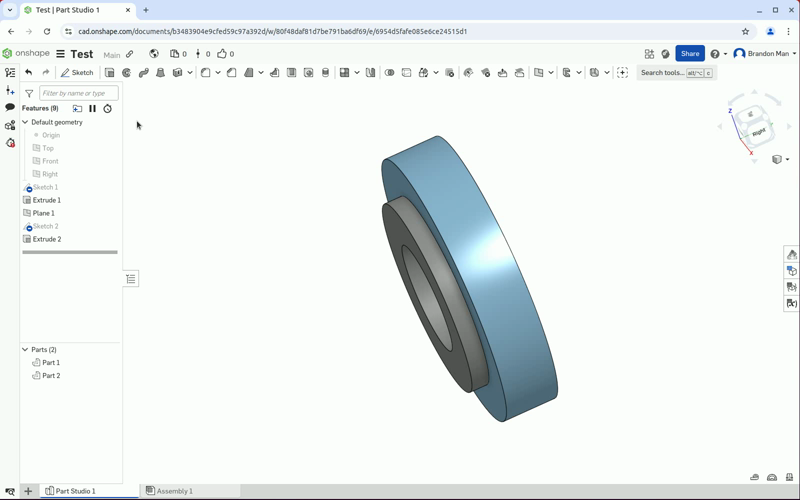
key(down, 2)
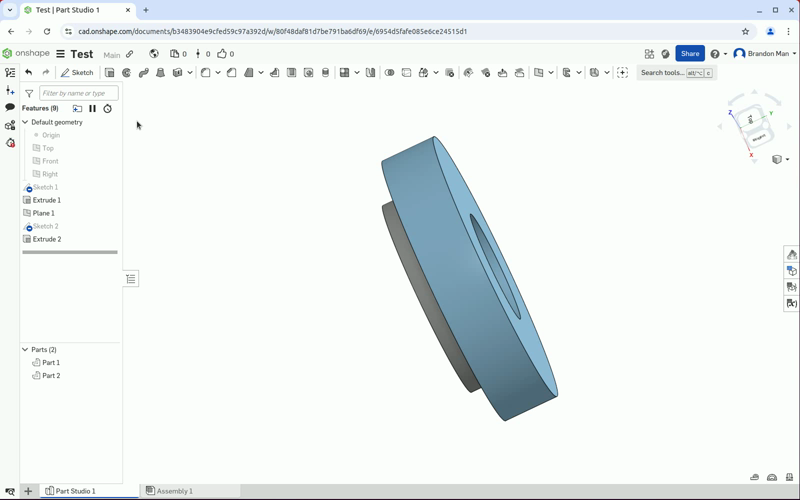
key(up, 2)
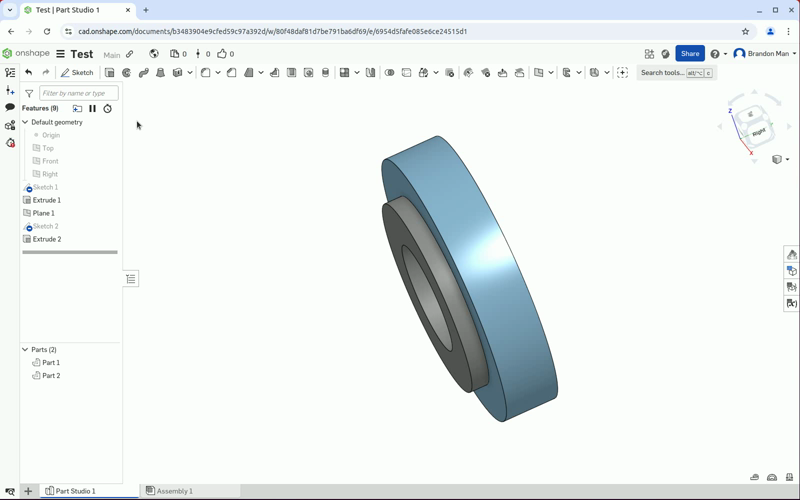
key(right, 2)
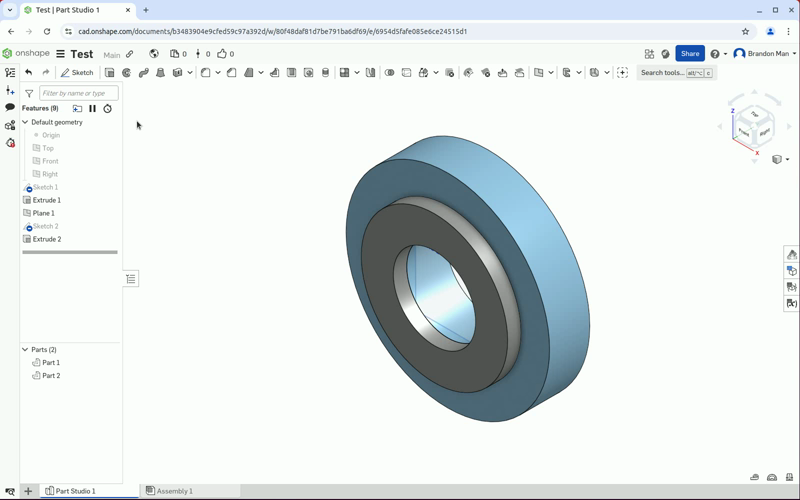
mouse_move(73, 189)
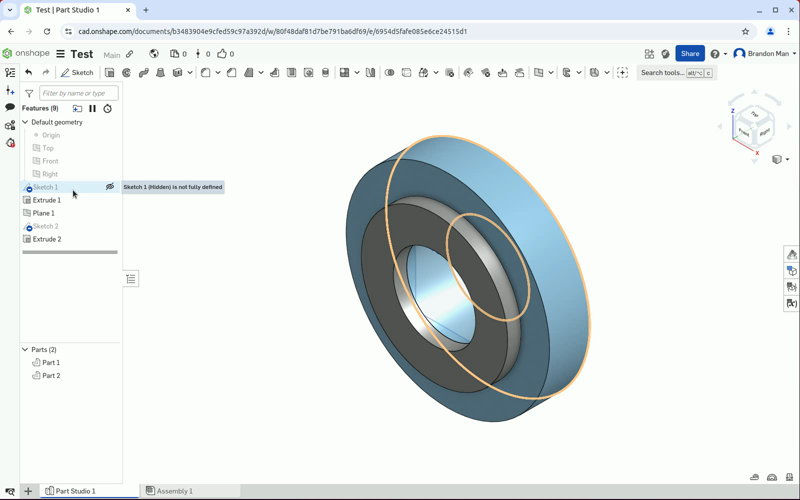
click(73, 189)